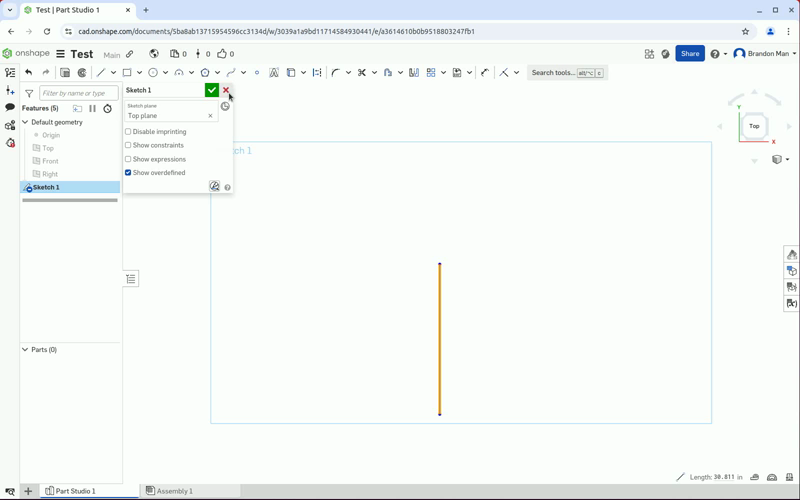
key(shift+h)
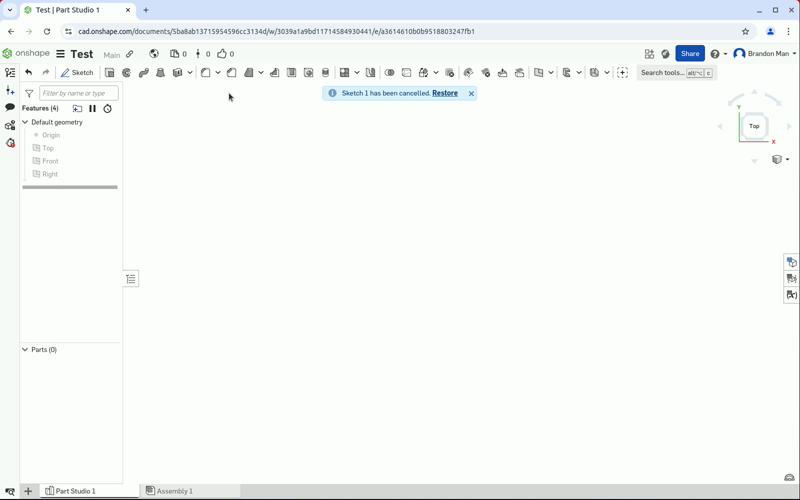
mouse_move(73, 352)
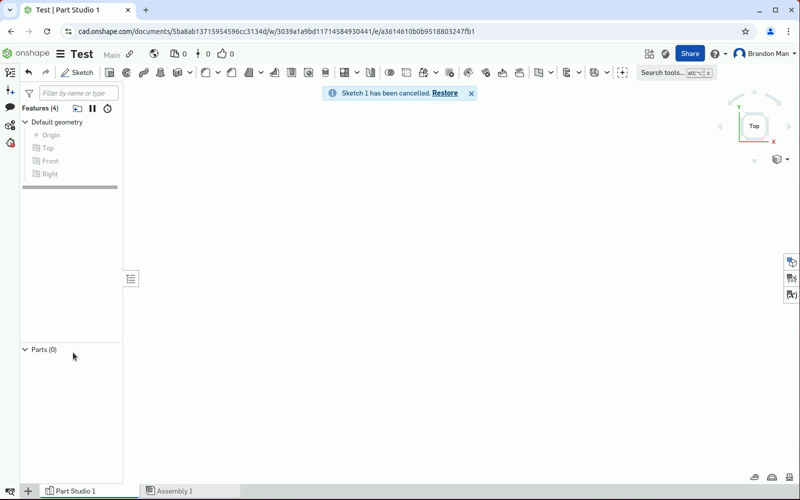
key(y)
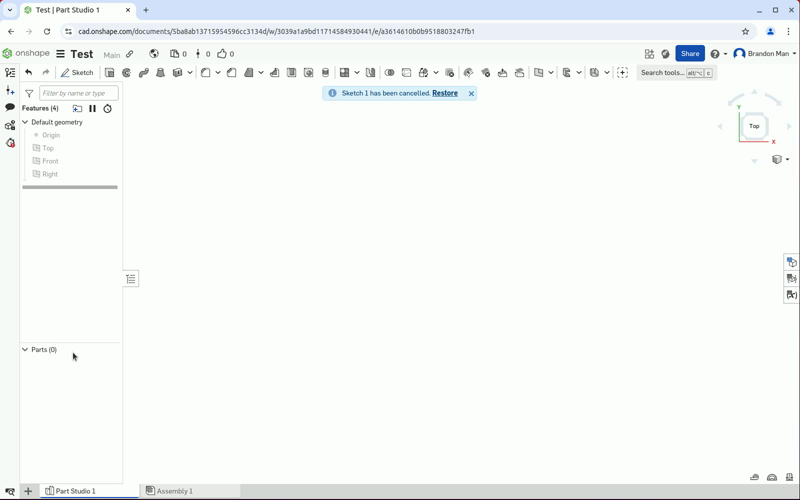
key(shift+p)
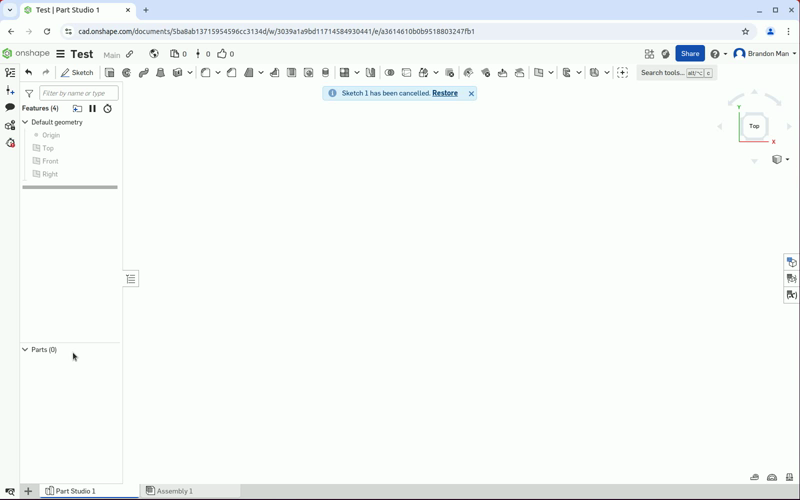
key(space)
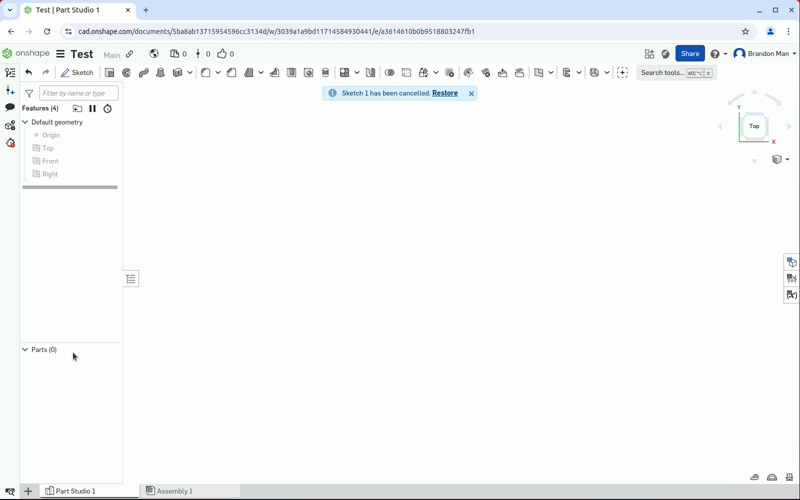
key_down(shift)
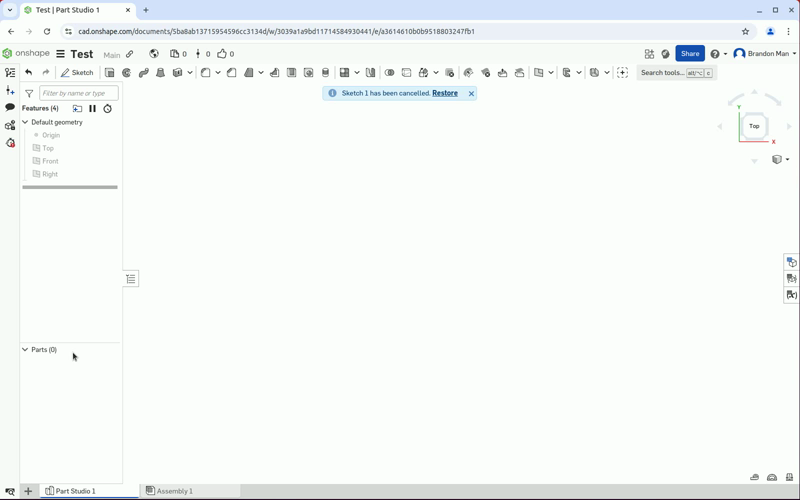
key(up)
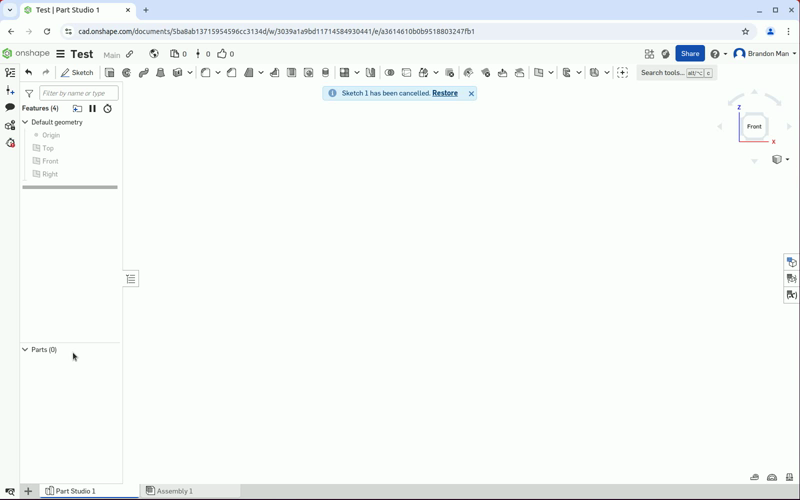
key_up(shift)
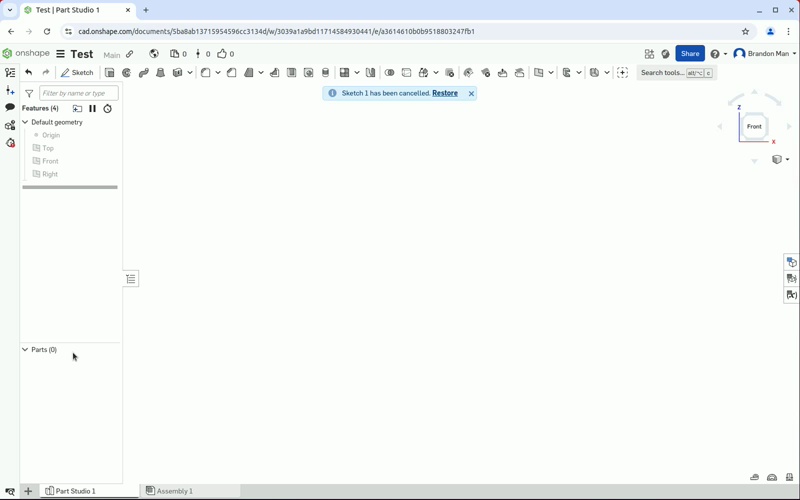
mouse_move(73, 352)
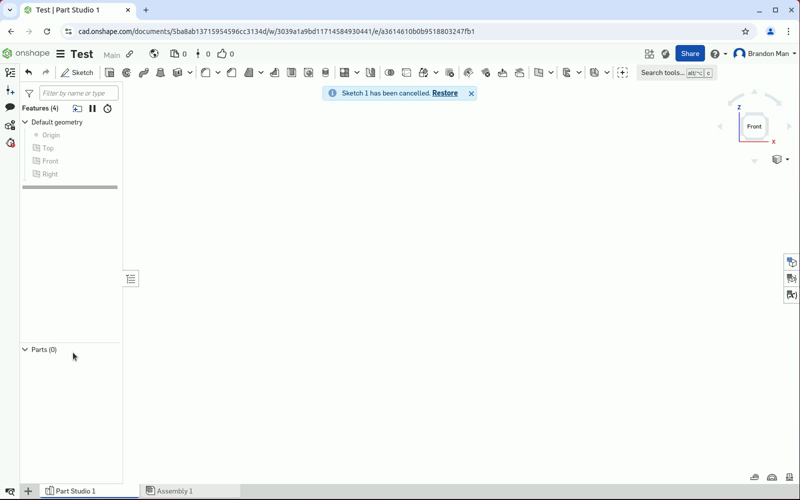
key(shift+y)
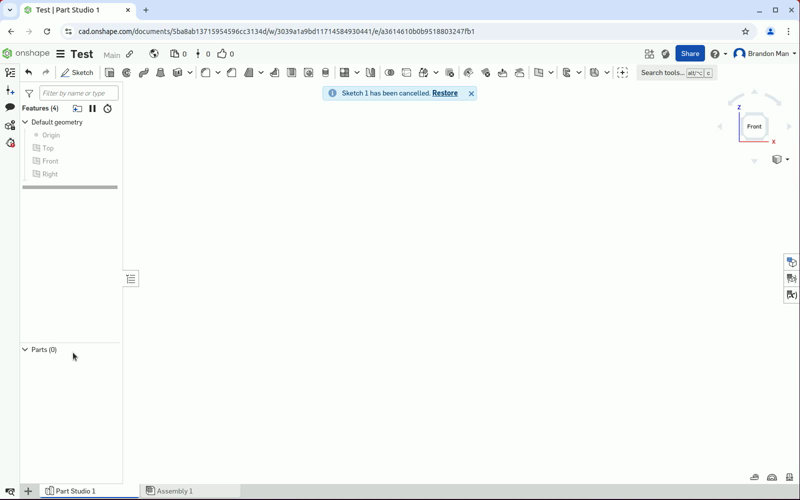
key(shift+s)
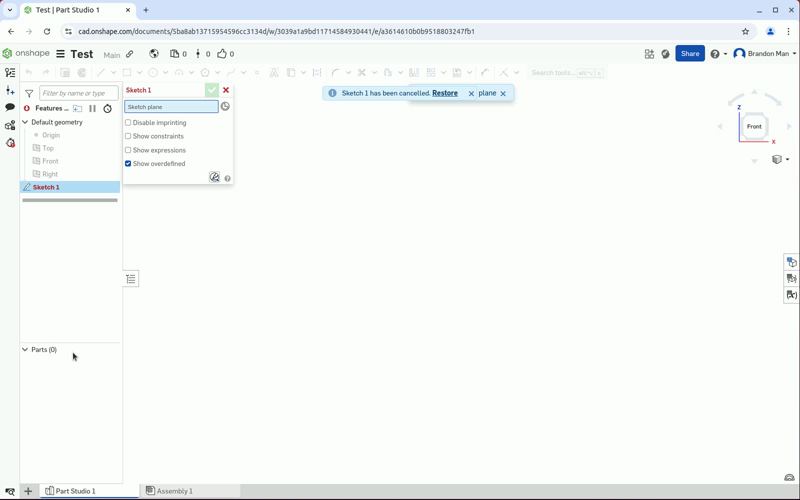
mouse_move(73, 163)
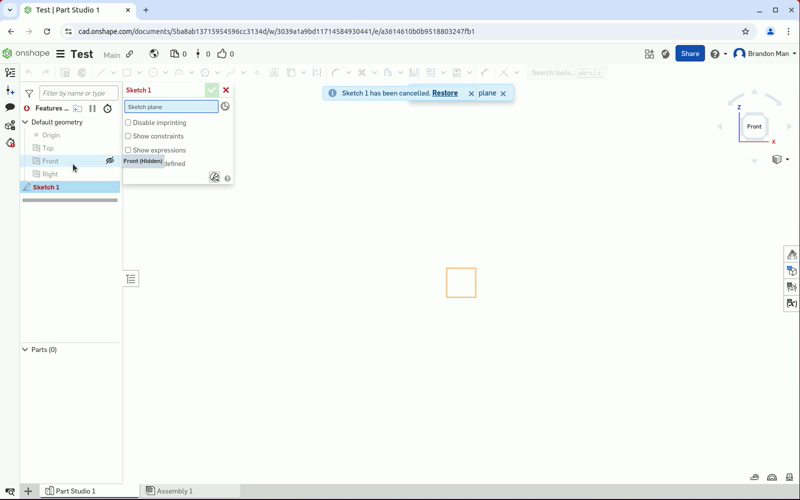
click(73, 163)
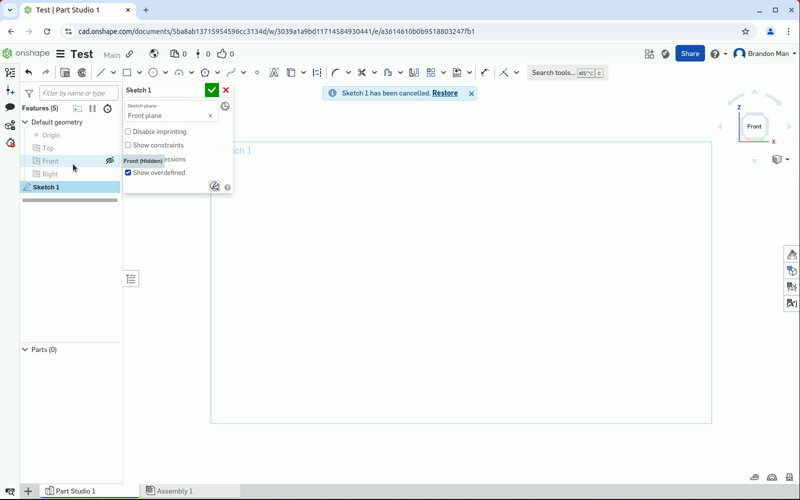
mouse_move(73, 352)
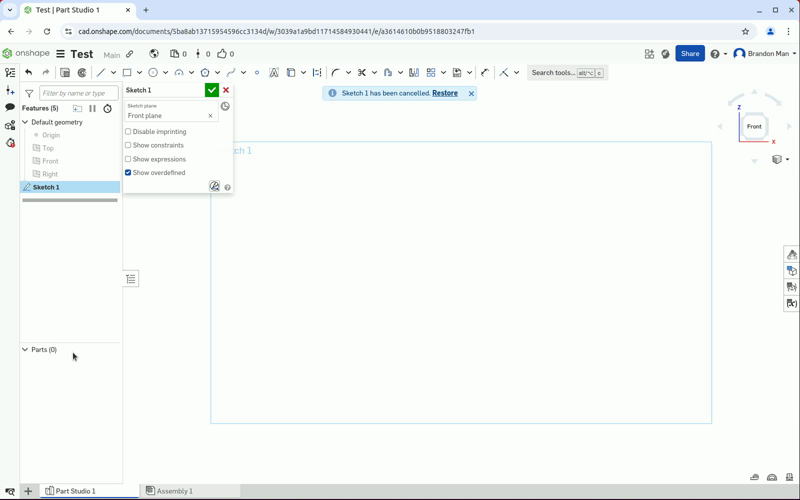
key(y)
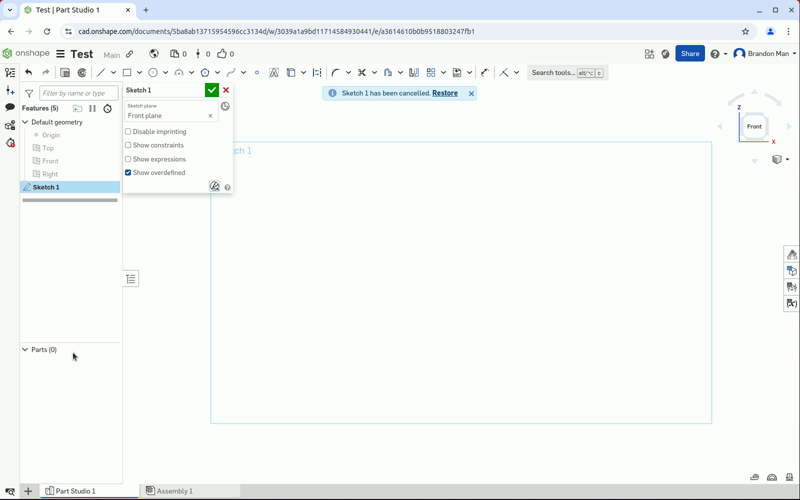
key(c)
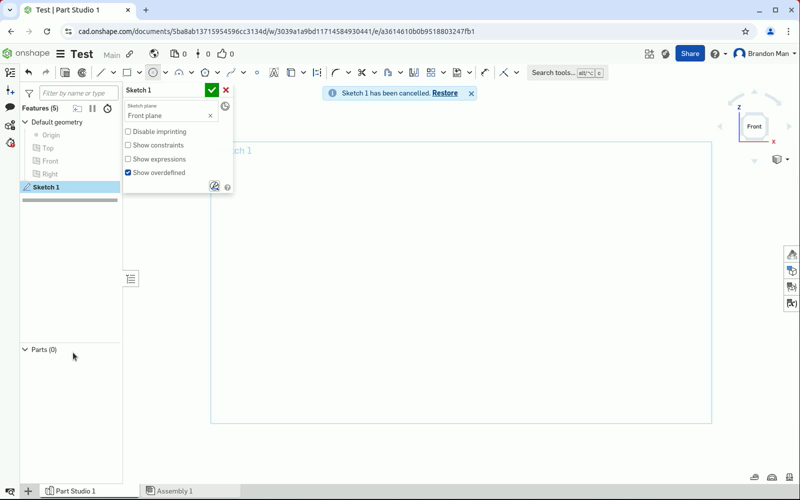
key_down(shift)
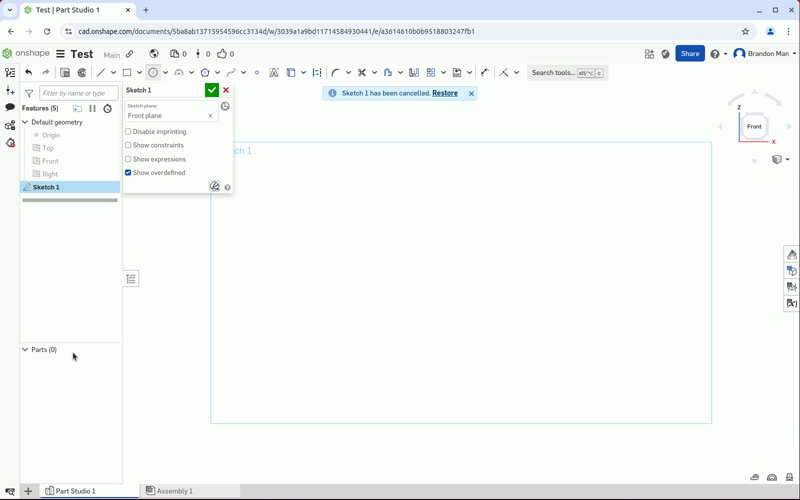
mouse_move(461, 282)
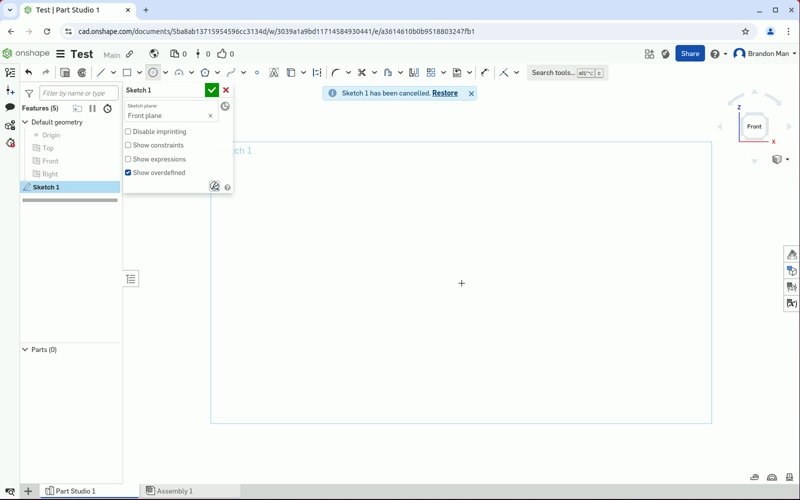
click(461, 282)
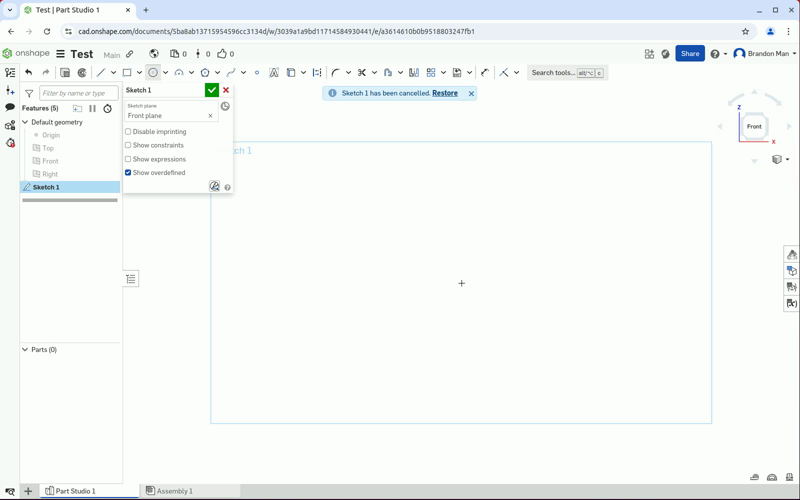
key_up(shift)
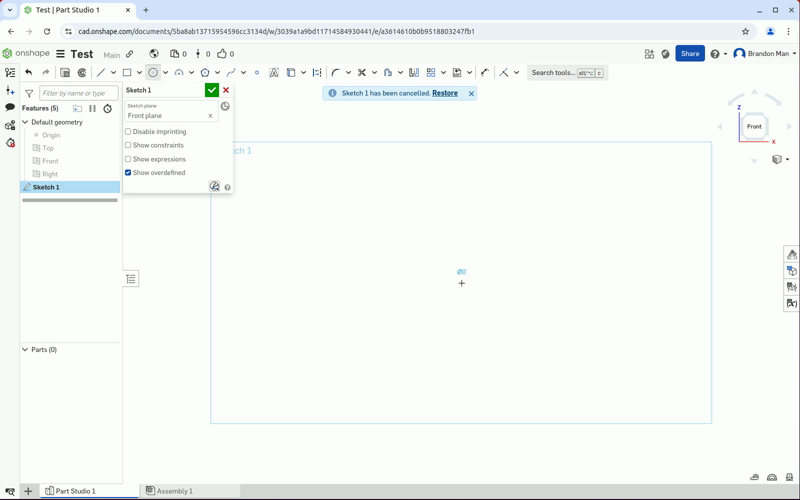
mouse_move(533, 282)
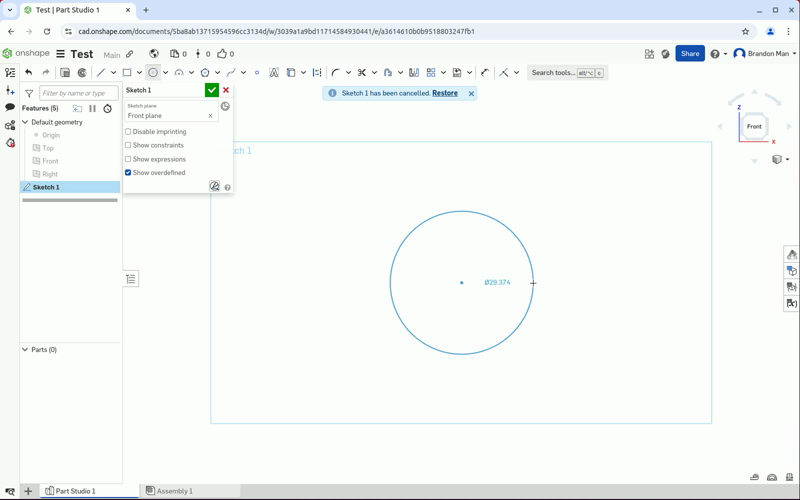
click(533, 282)
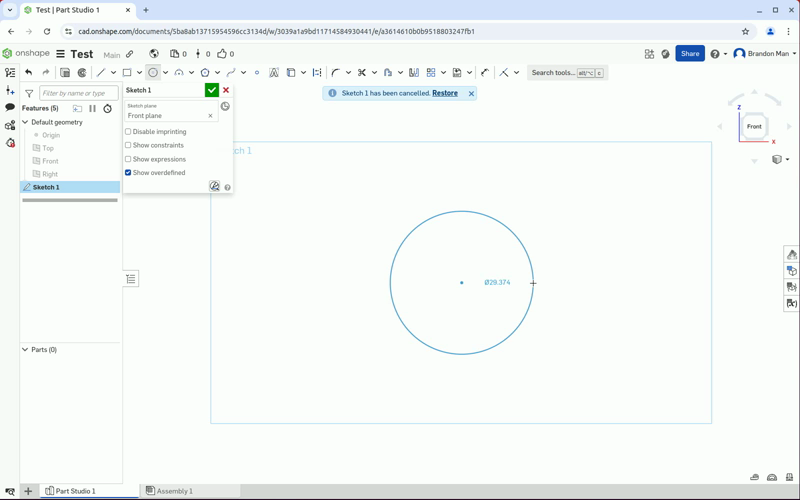
key(esc)
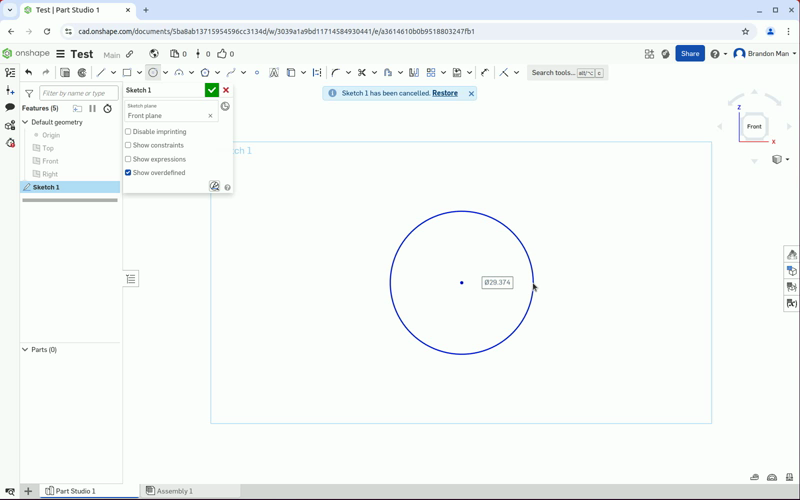
key(c)
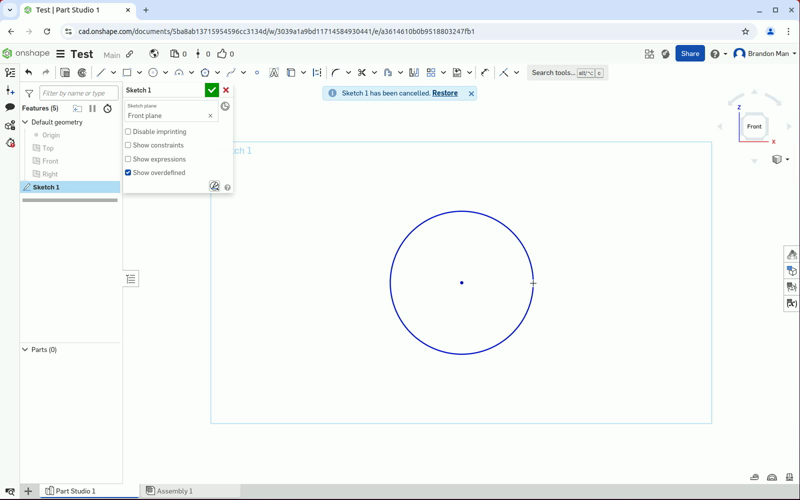
key_down(shift)
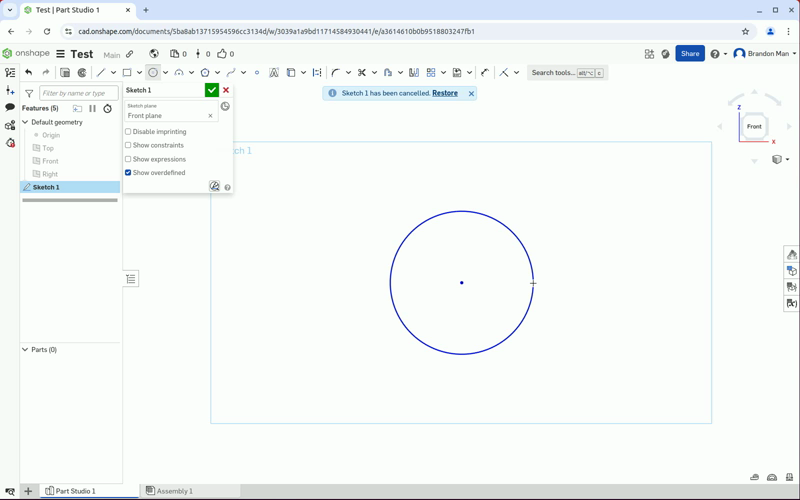
mouse_move(461, 282)
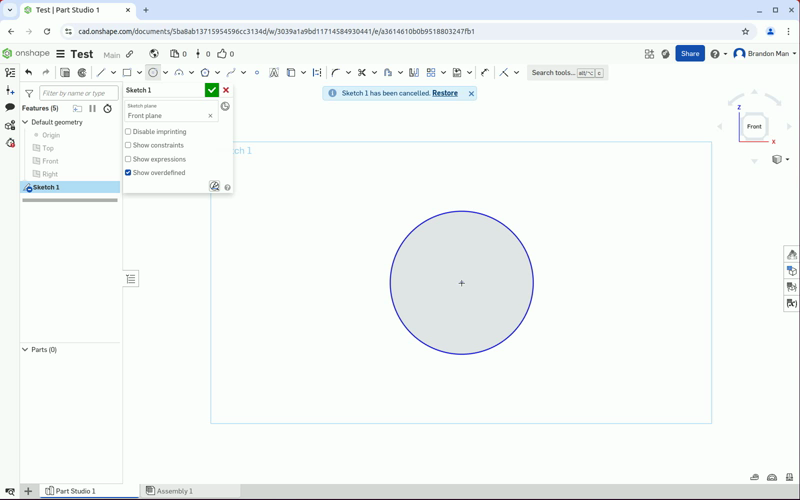
click(461, 282)
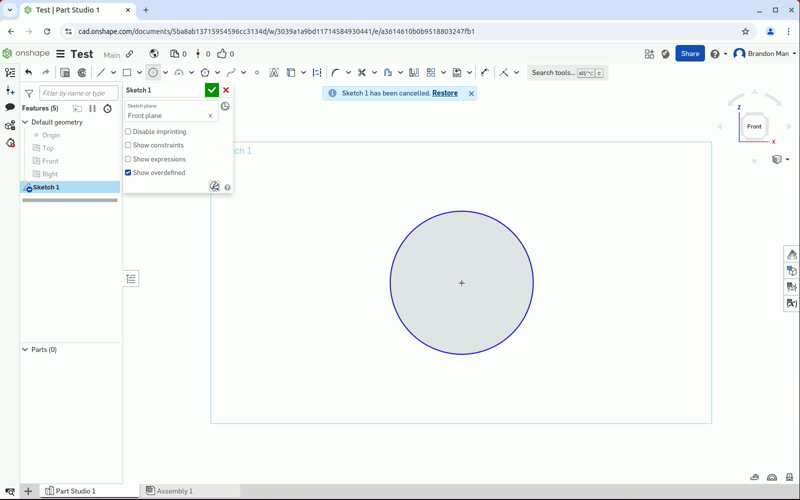
key_up(shift)
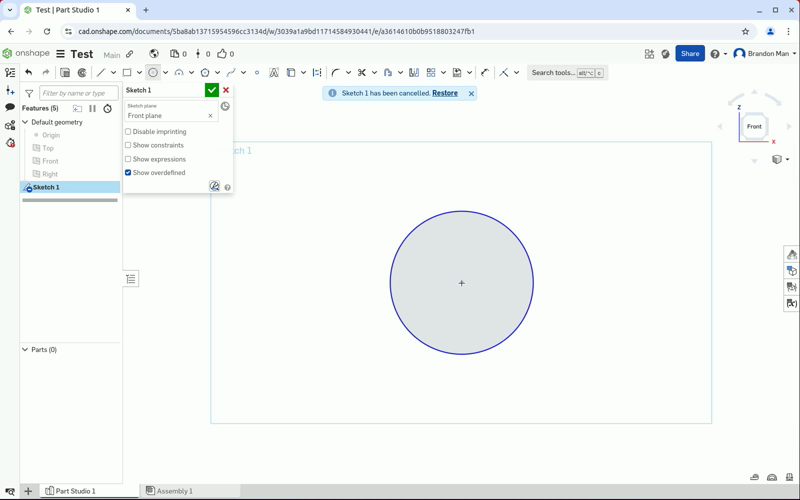
mouse_move(515, 282)
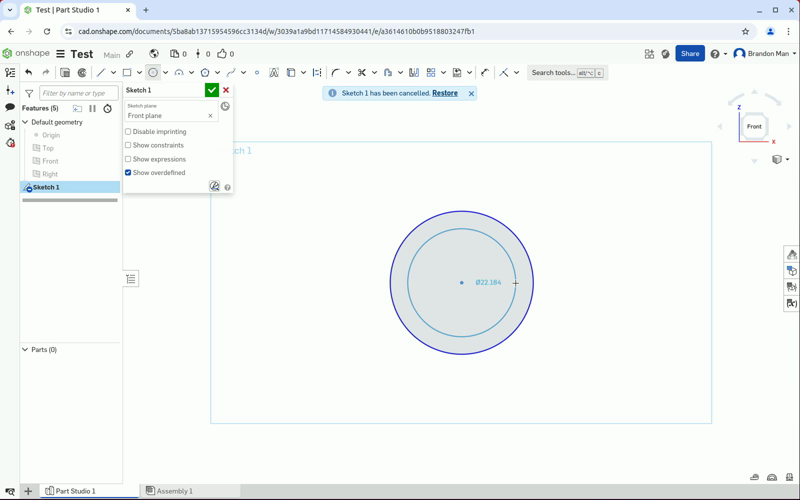
click(515, 282)
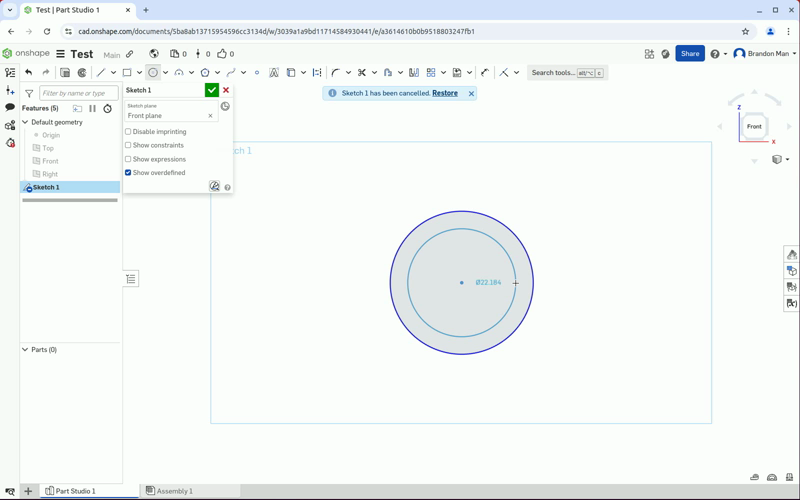
key(esc)
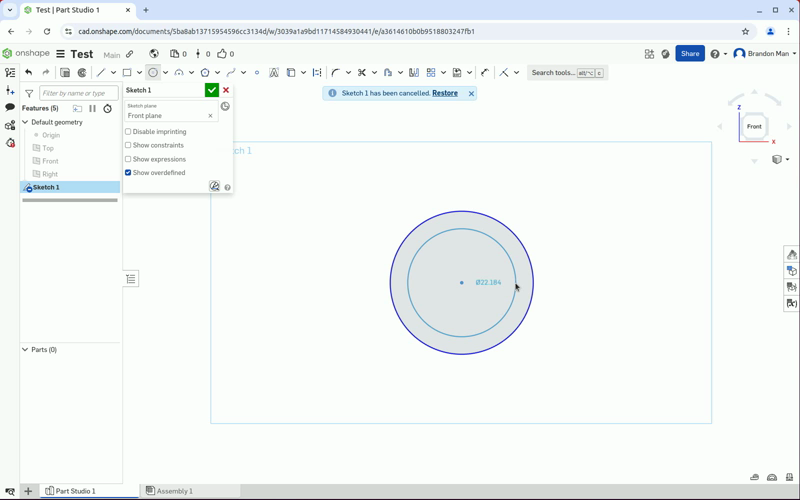
mouse_move(497, 336)
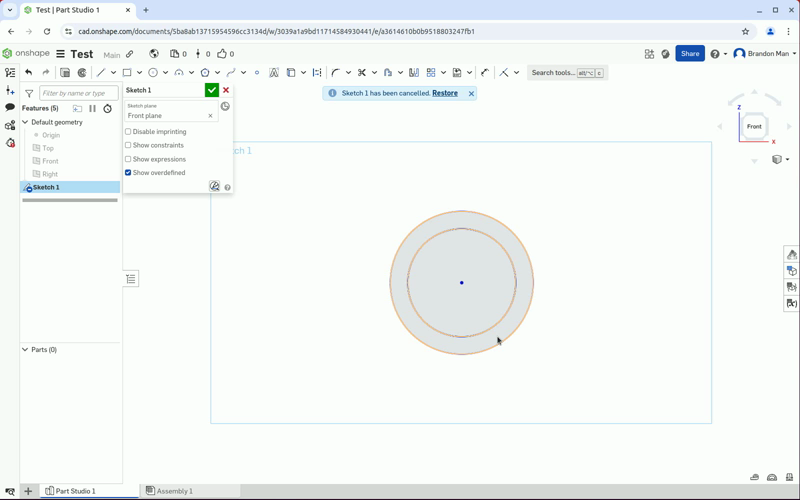
click(497, 336)
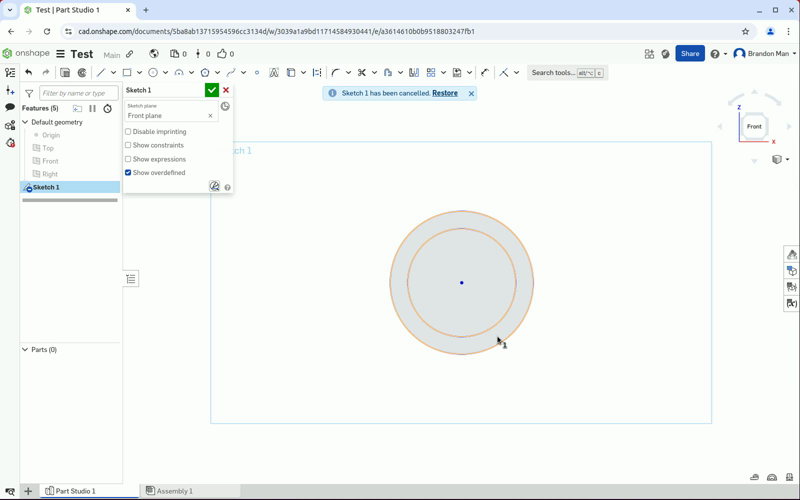
mouse_move(73, 352)
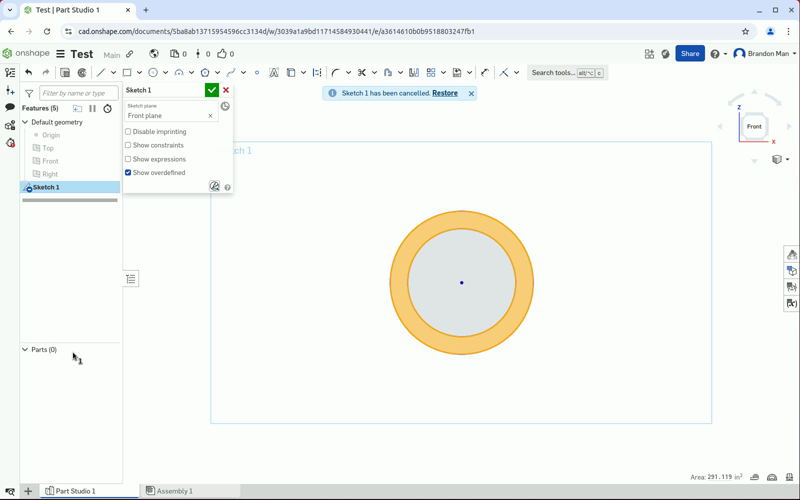
key(shift+y)
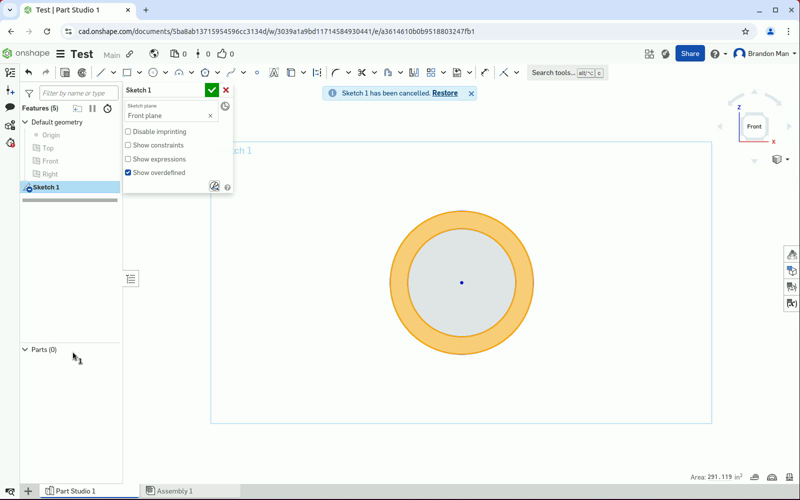
key(shift+e)
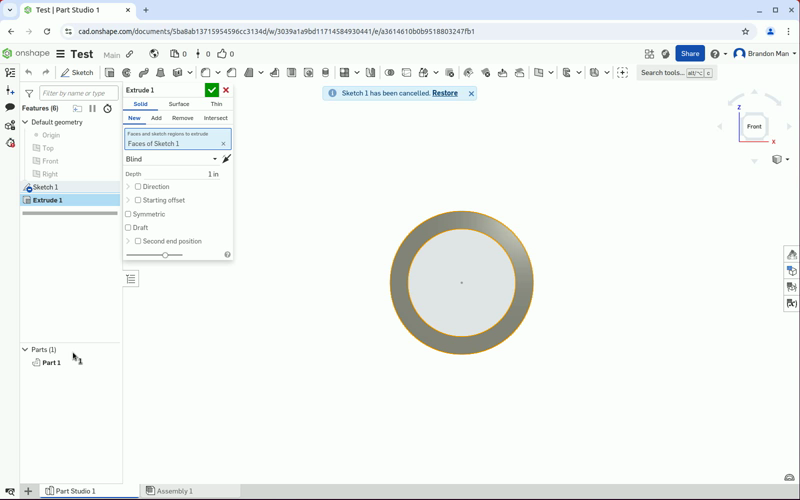
mouse_move(143, 106)
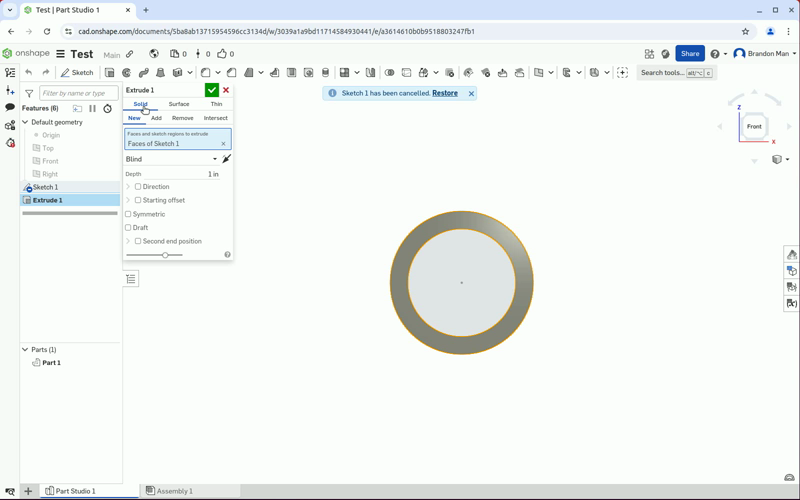
click(143, 106)
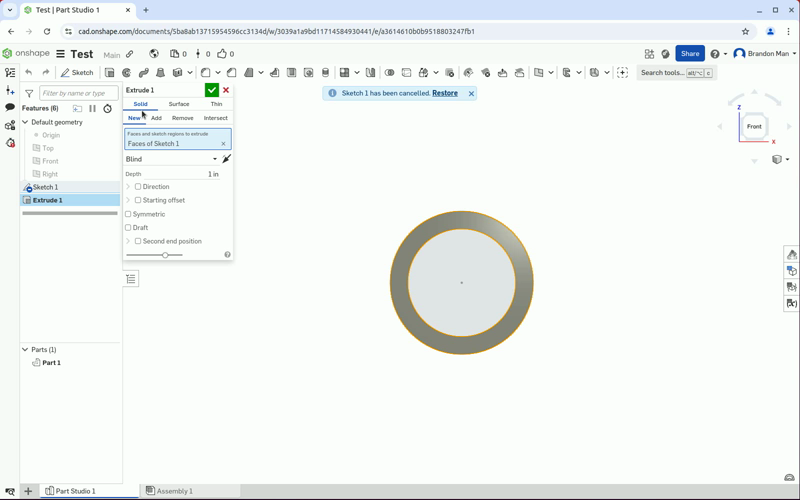
mouse_move(137, 120)
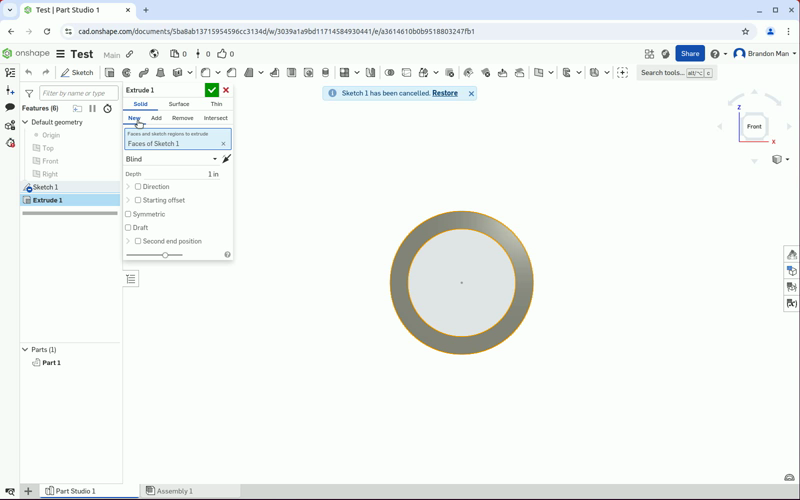
click(137, 120)
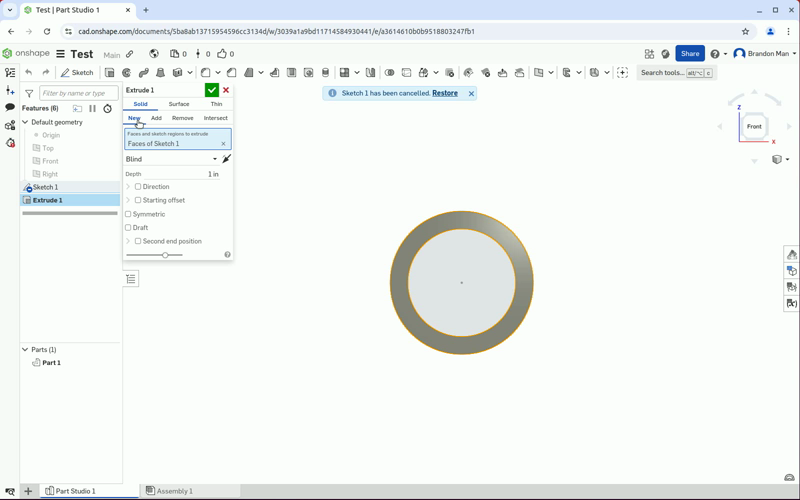
key(tab, 4)
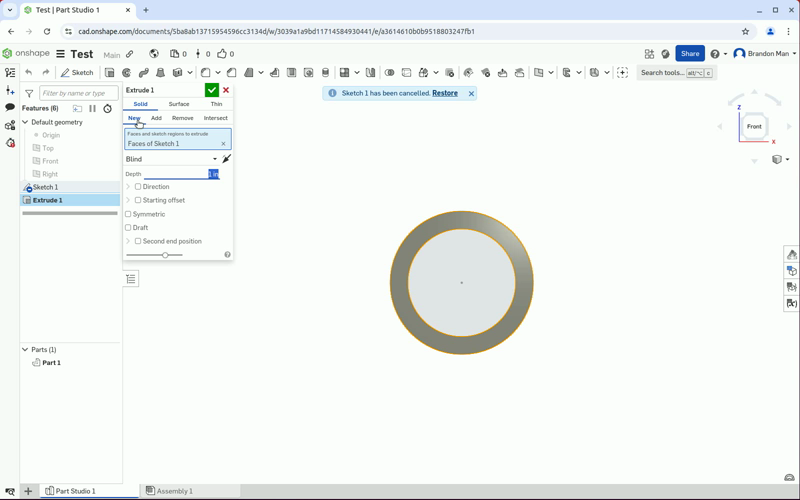
text(13.961)
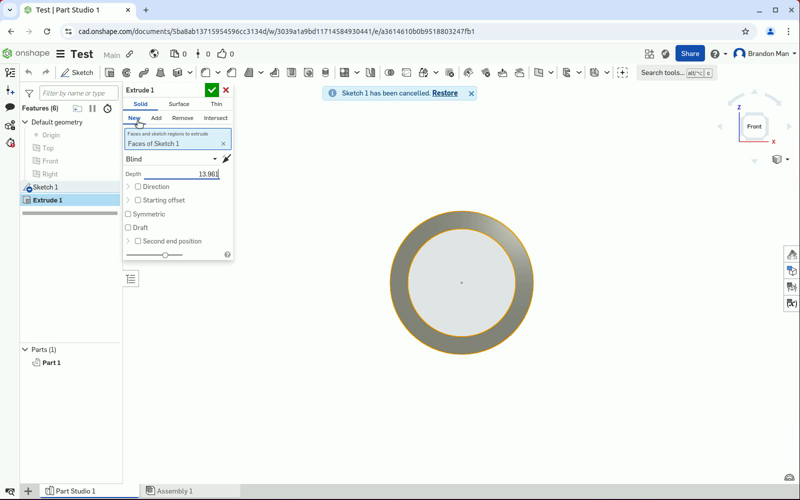
key(enter)
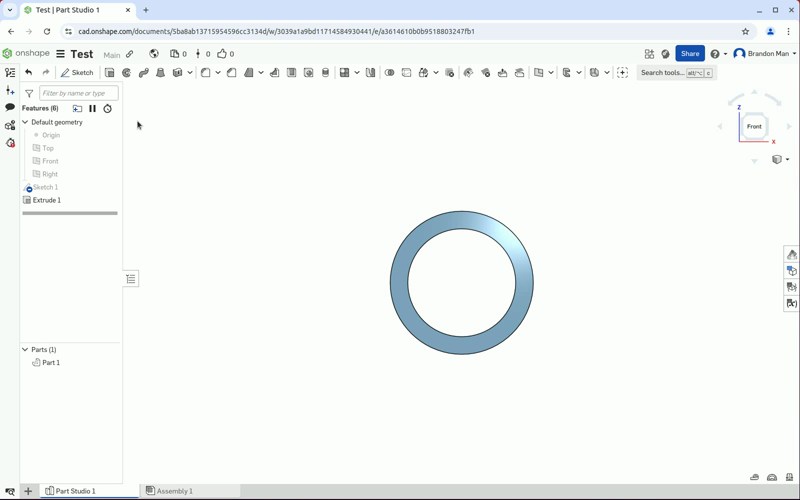
key(shift+h)
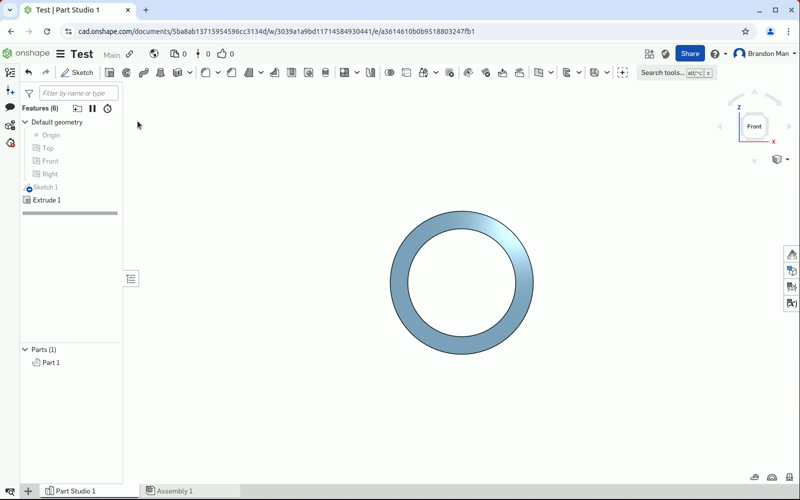
key(shift+h)
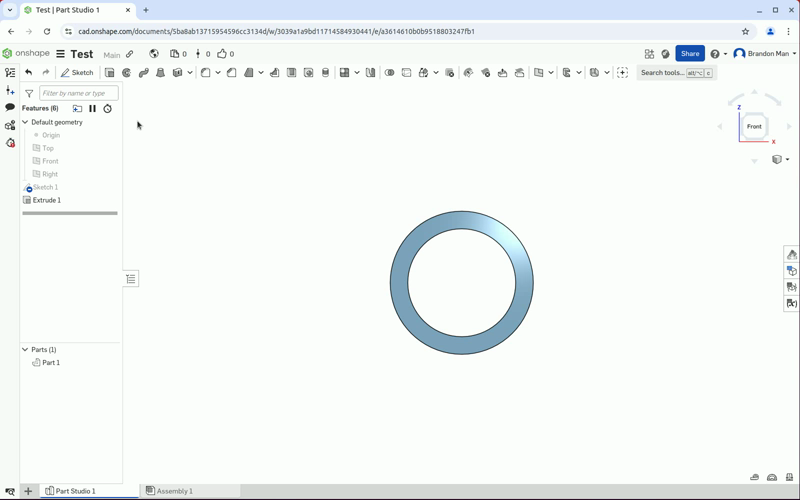
mouse_move(73, 189)
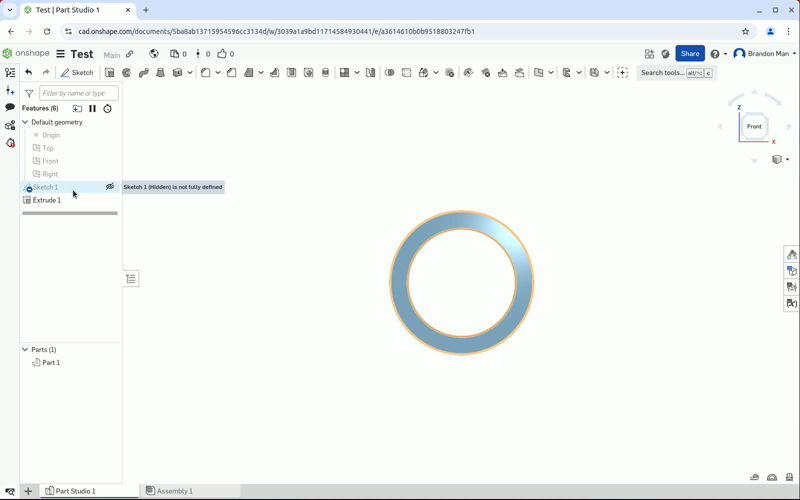
click(73, 189)
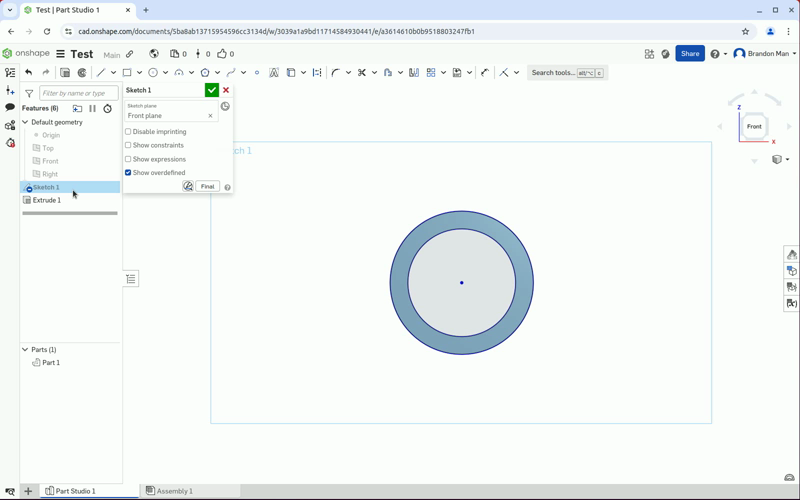
mouse_move(229, 92)
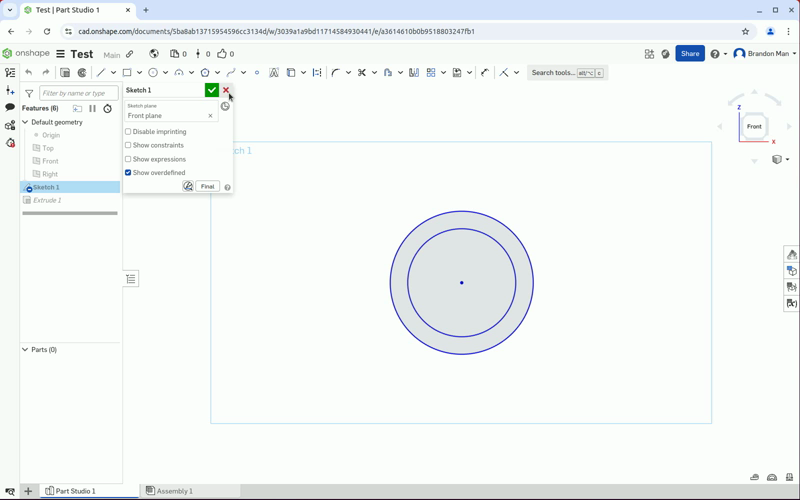
click(229, 92)
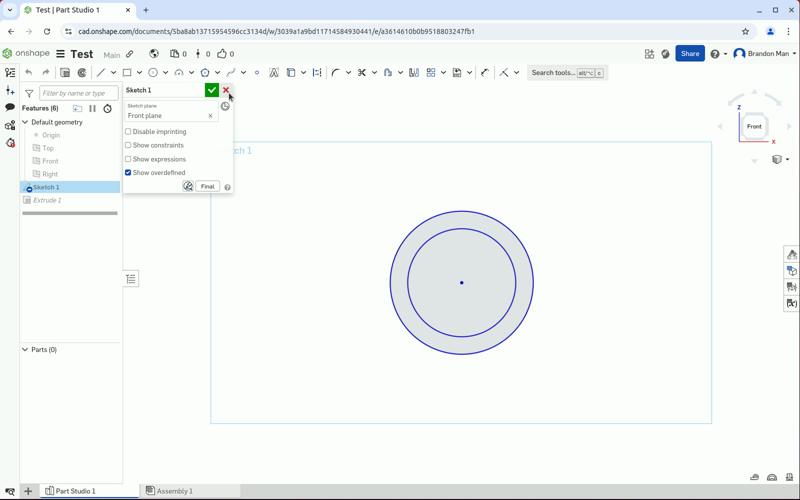
key(shift+s)
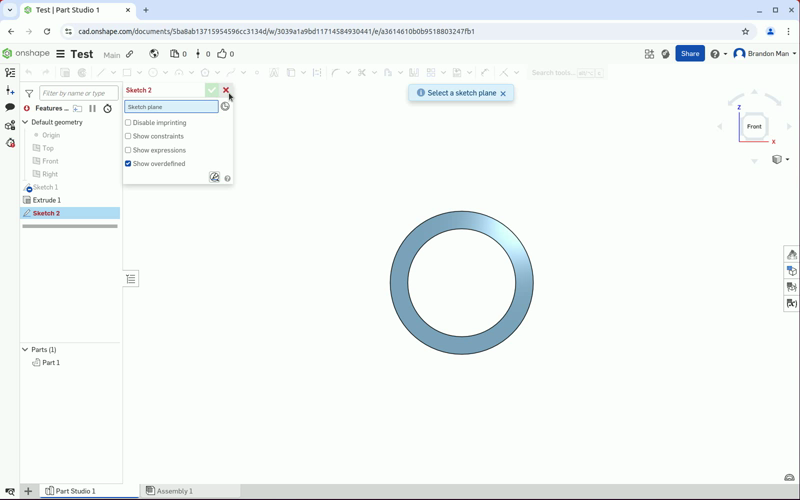
mouse_move(73, 163)
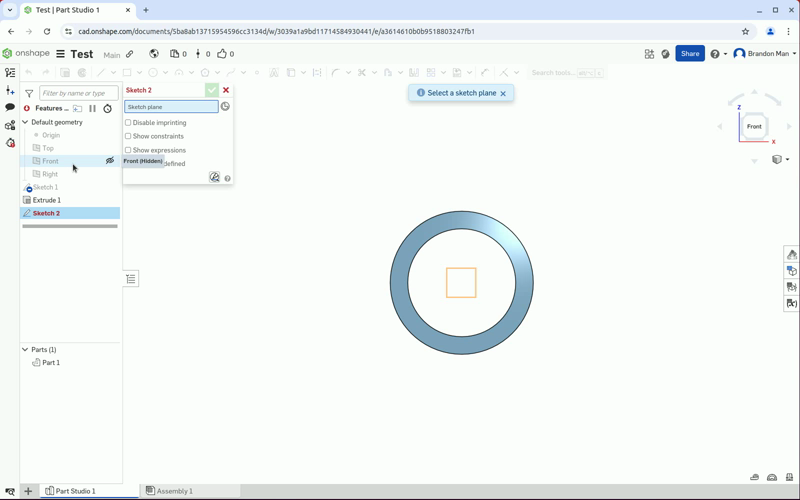
click(73, 163)
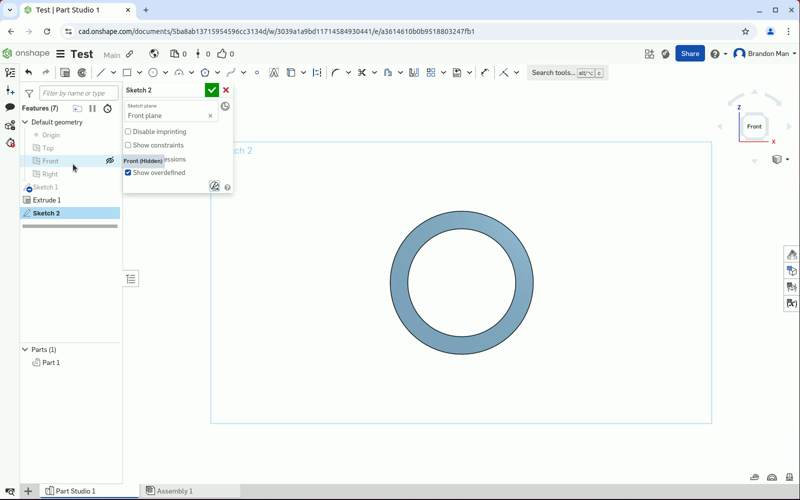
mouse_move(73, 352)
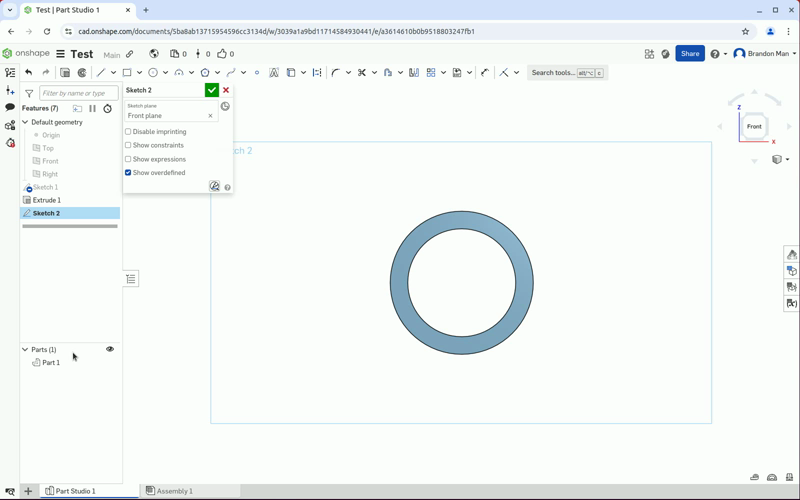
key(y)
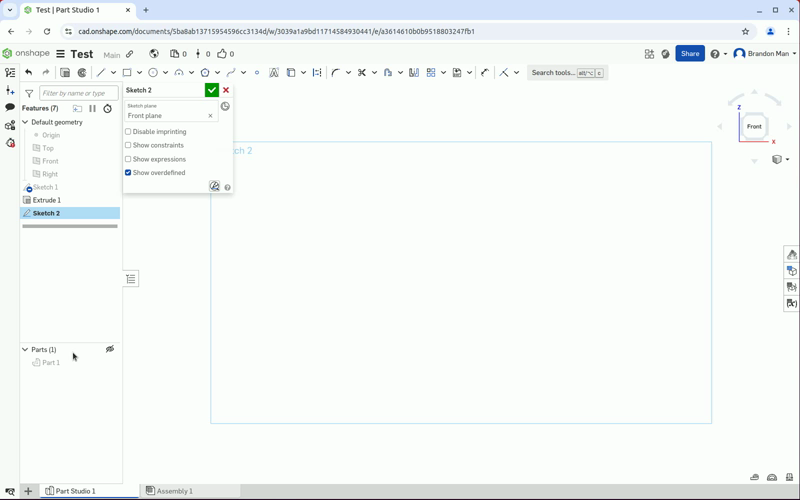
key(c)
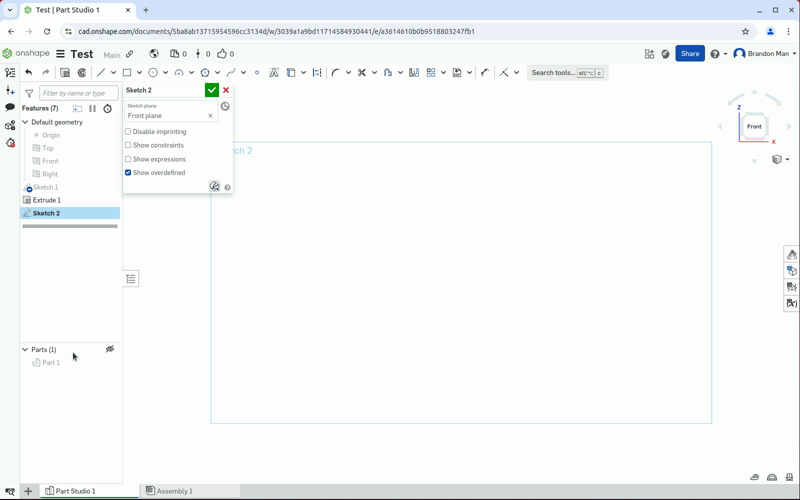
key_down(shift)
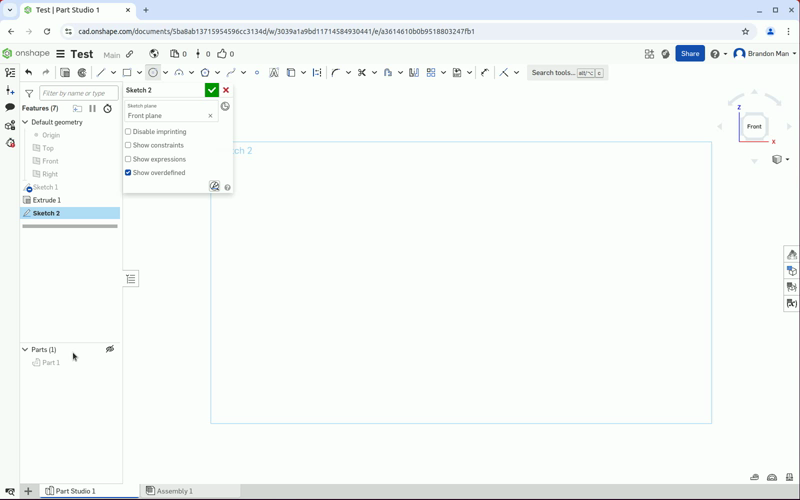
mouse_move(461, 282)
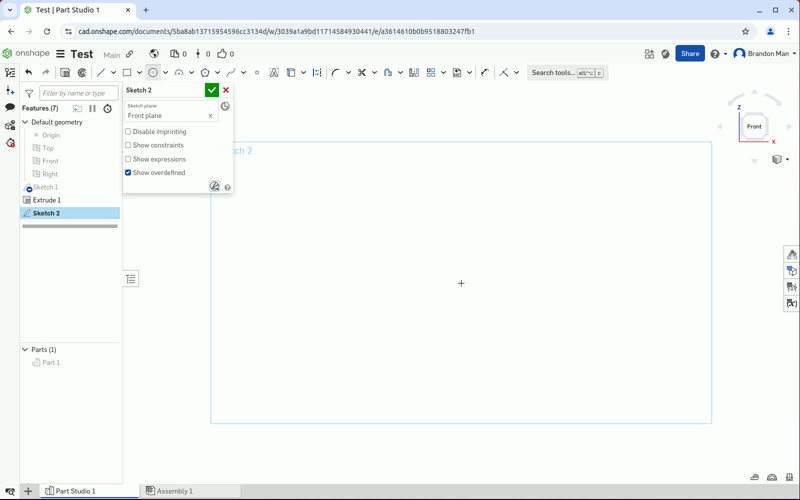
click(461, 282)
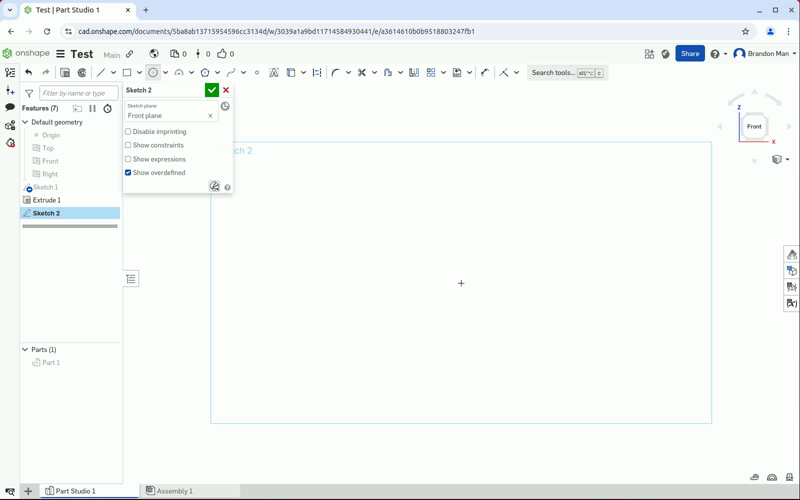
key_up(shift)
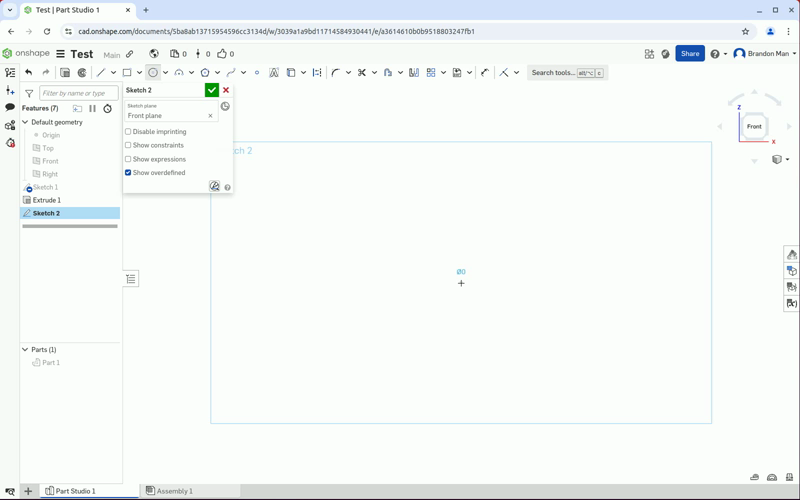
mouse_move(574, 282)
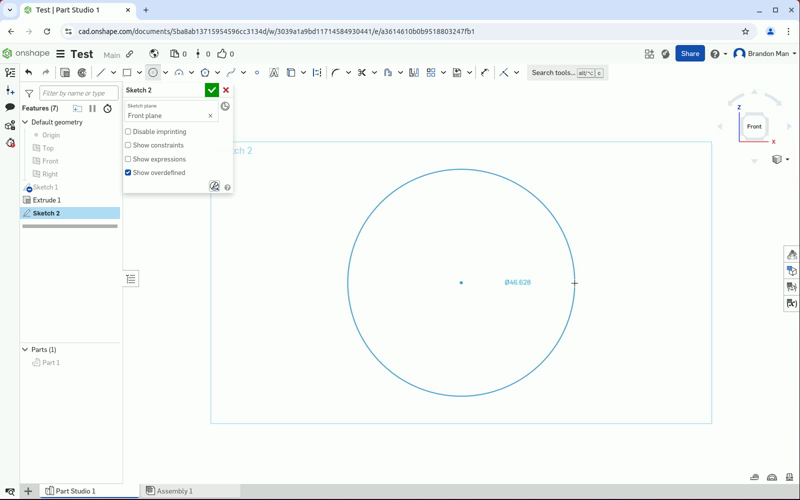
click(574, 282)
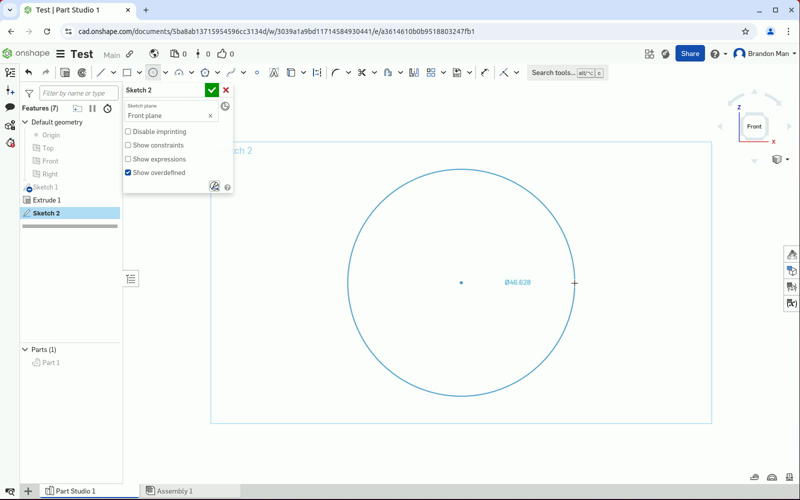
key(esc)
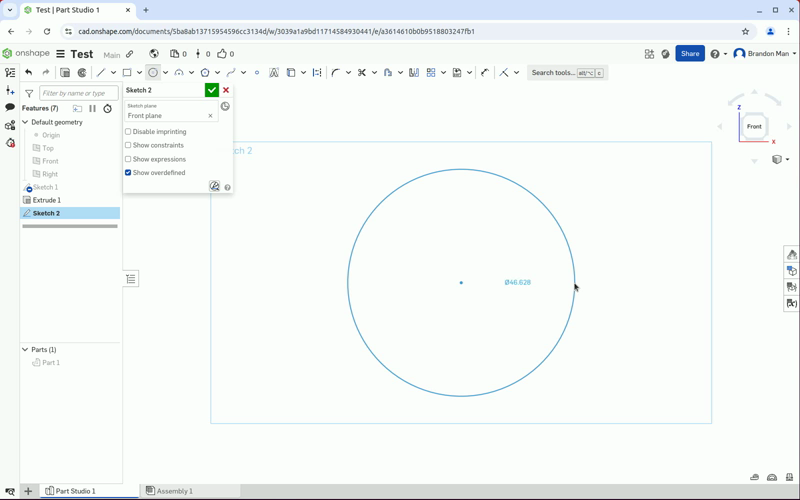
key(c)
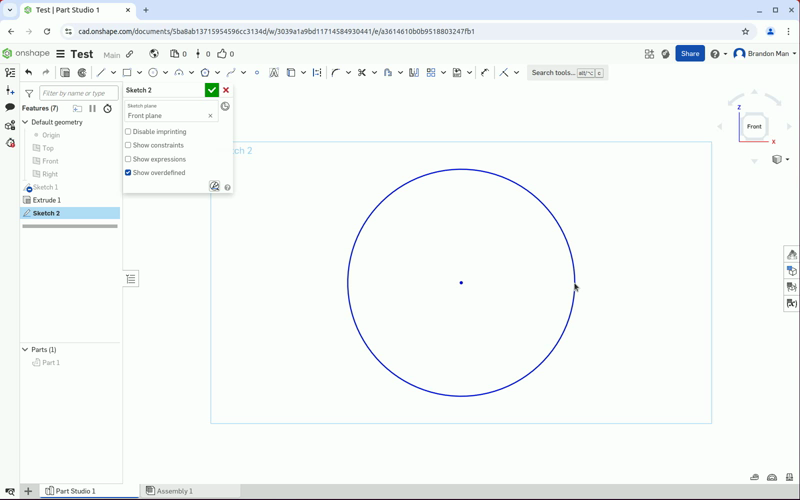
key_down(shift)
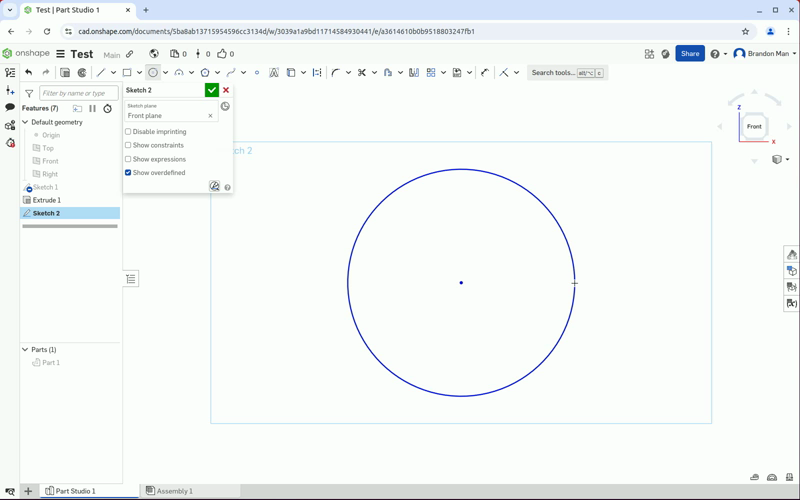
mouse_move(461, 282)
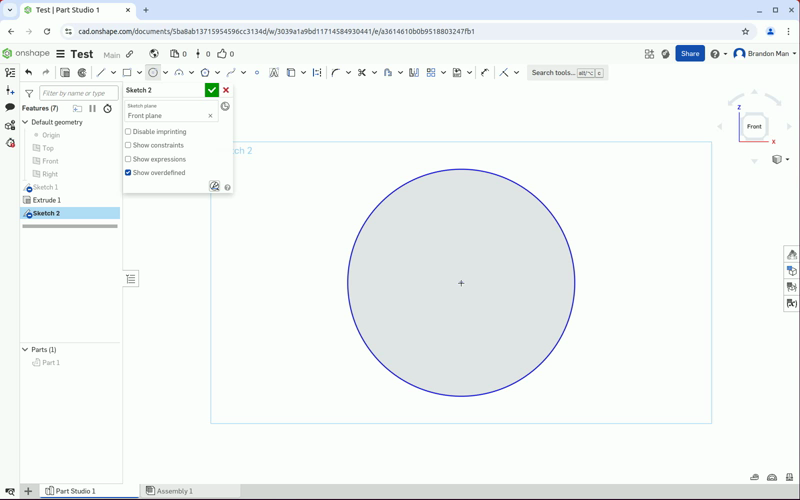
click(461, 282)
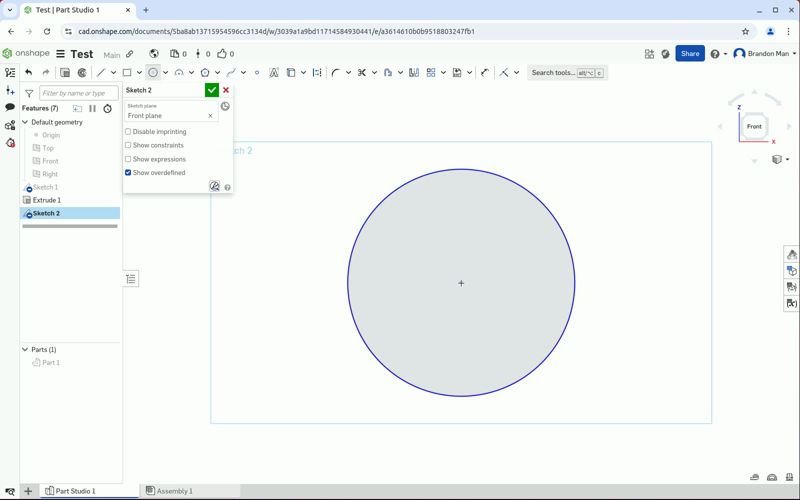
key_up(shift)
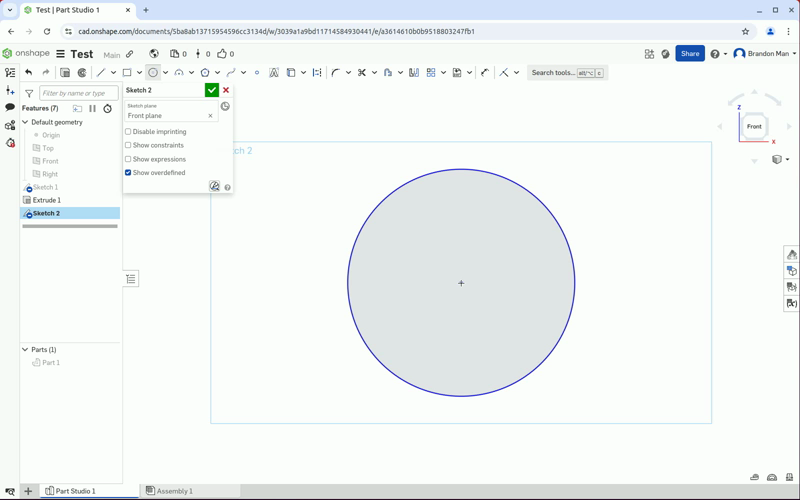
mouse_move(532, 282)
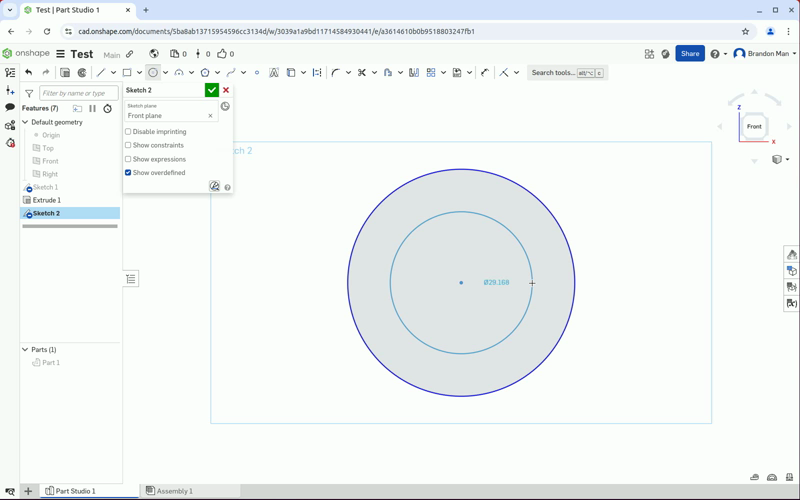
click(532, 282)
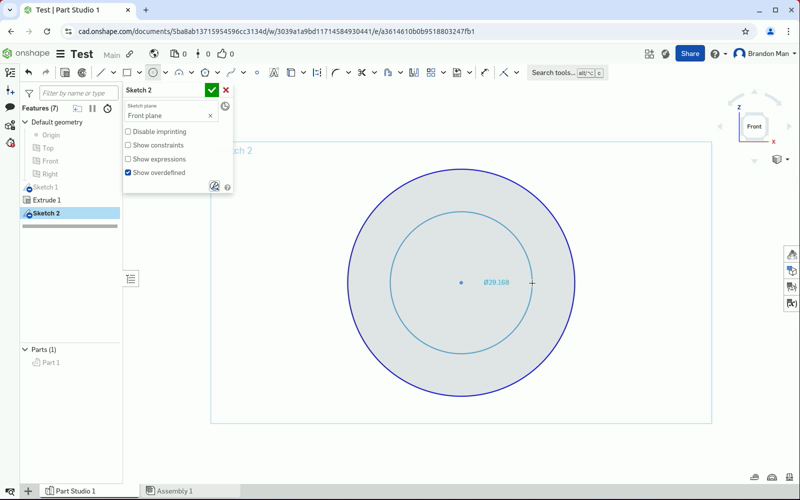
key(esc)
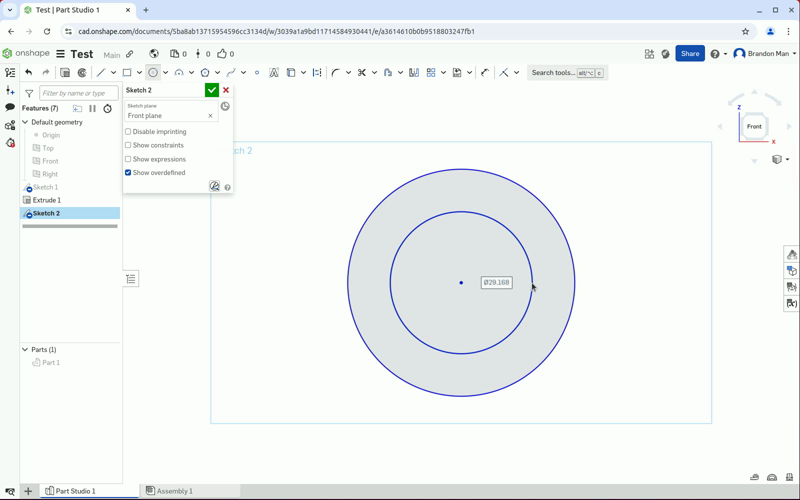
mouse_move(523, 219)
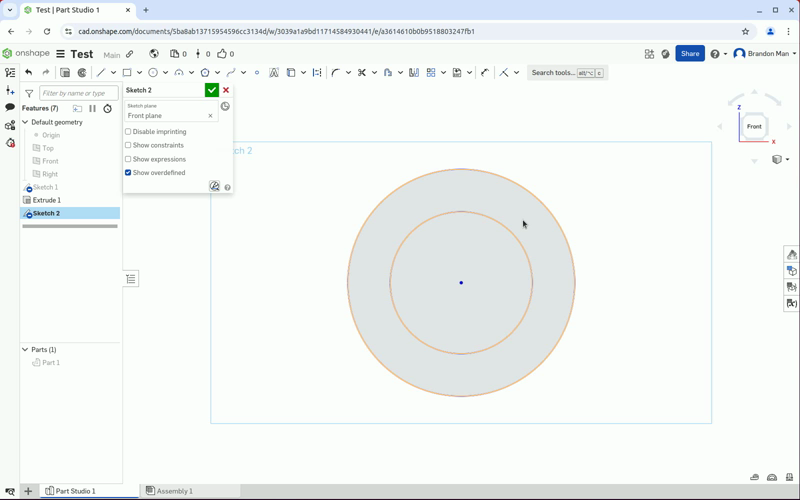
click(523, 219)
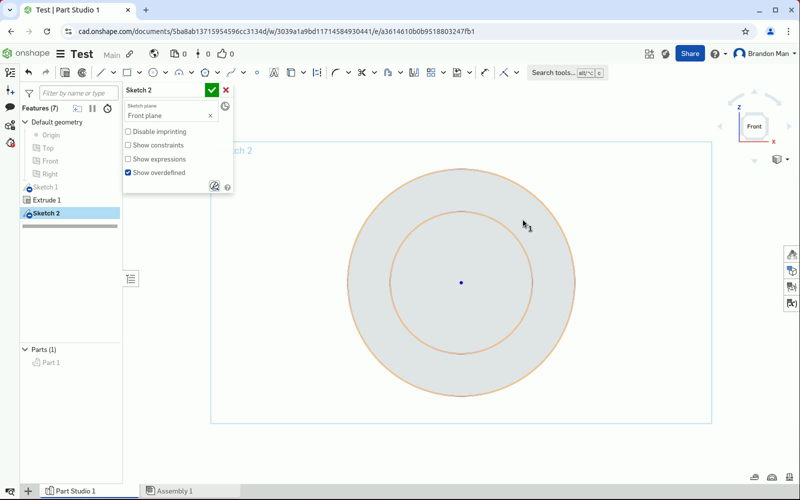
mouse_move(73, 352)
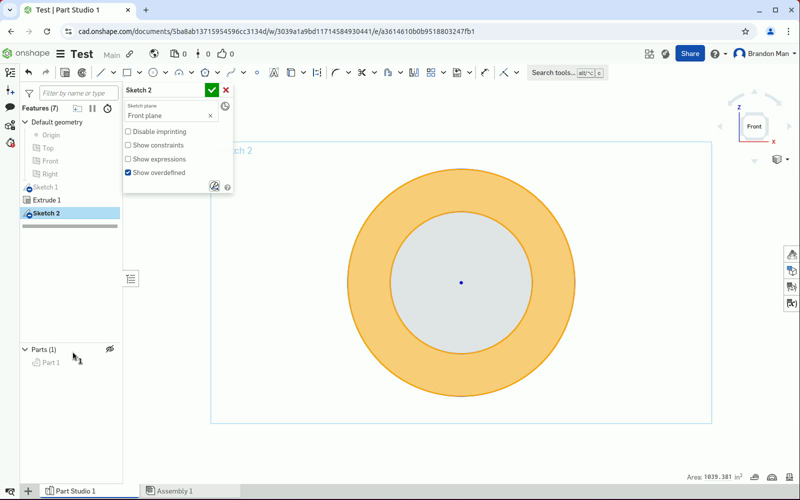
key(shift+y)
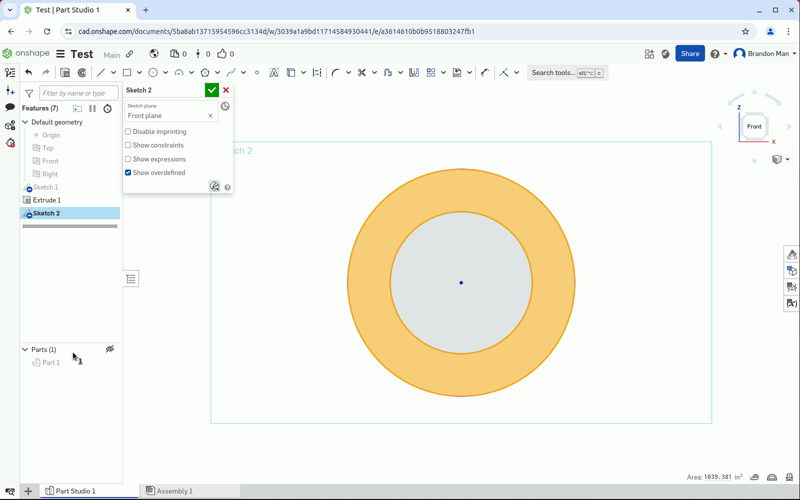
key(shift+e)
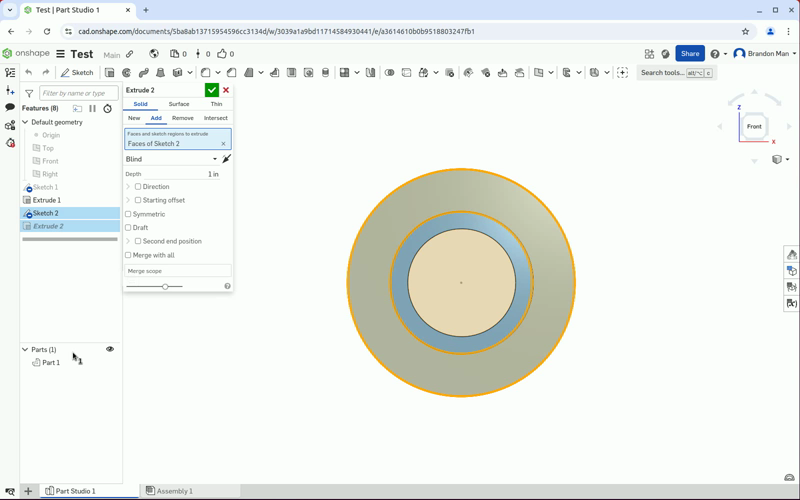
mouse_move(143, 106)
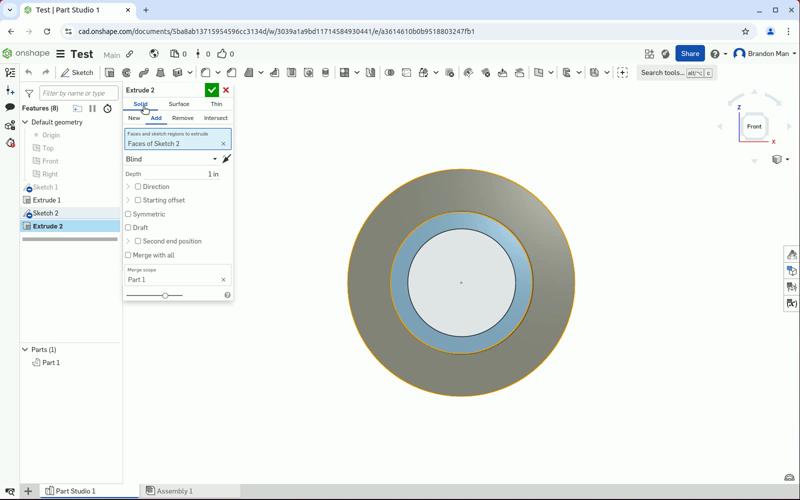
click(143, 106)
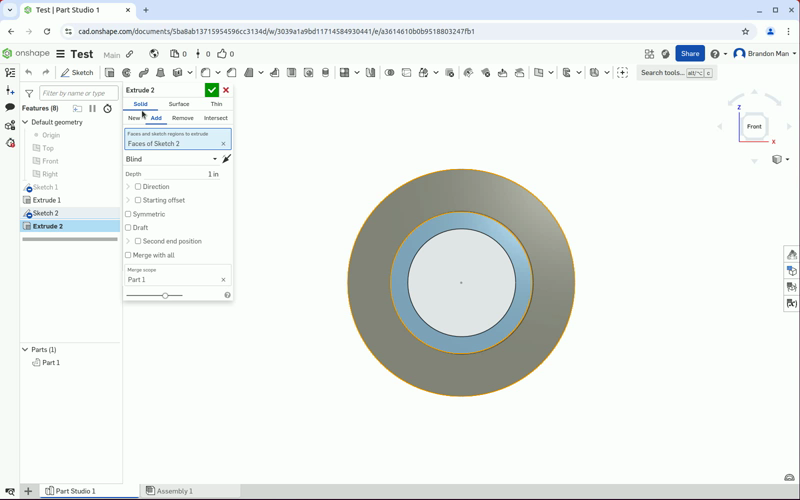
mouse_move(137, 120)
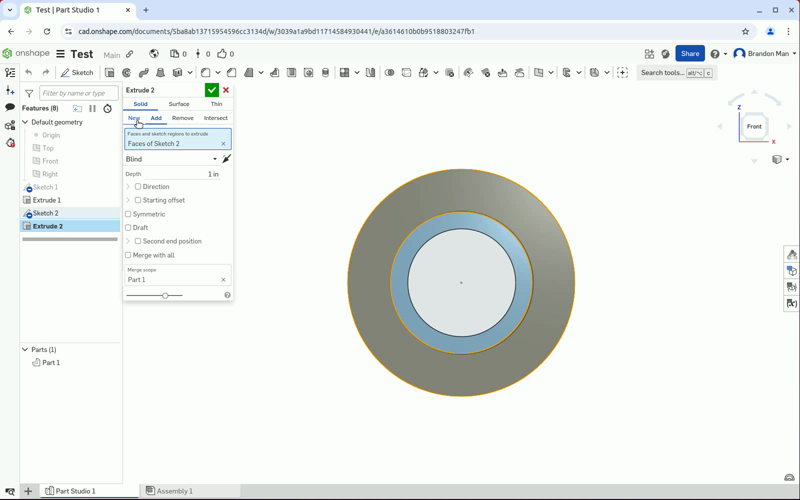
click(137, 120)
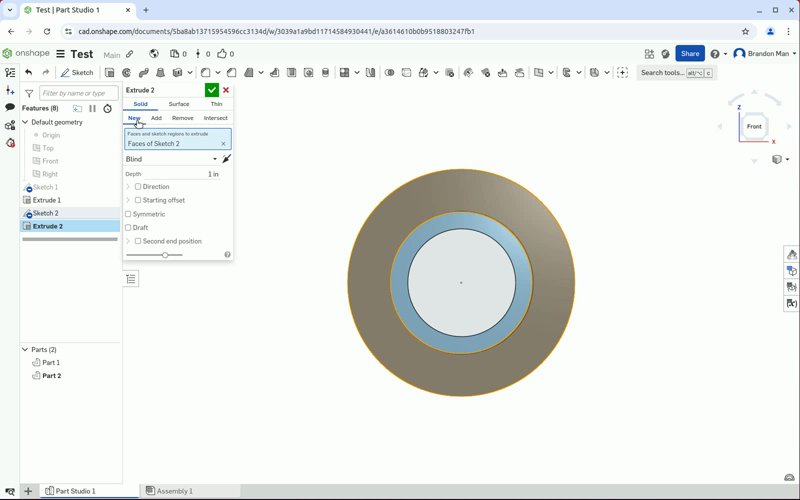
key(tab, 4)
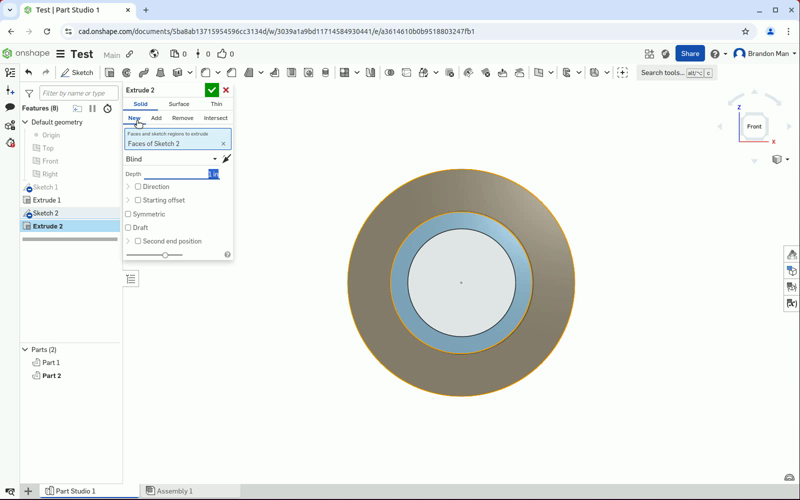
text(-13.961)
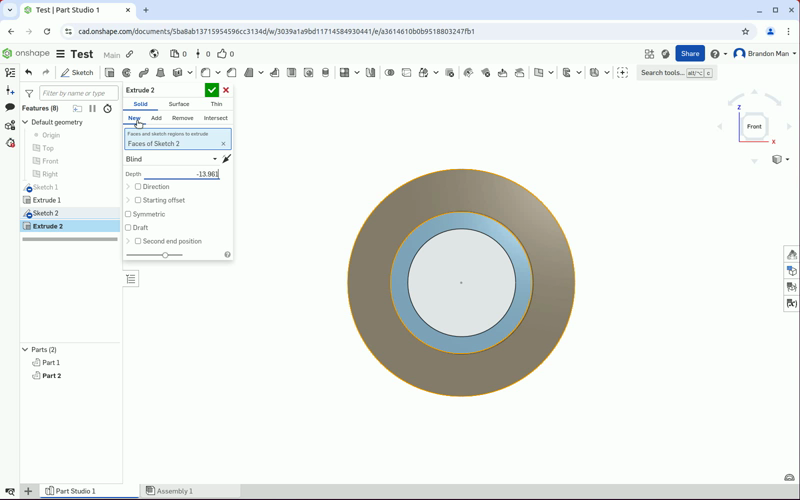
key(enter)
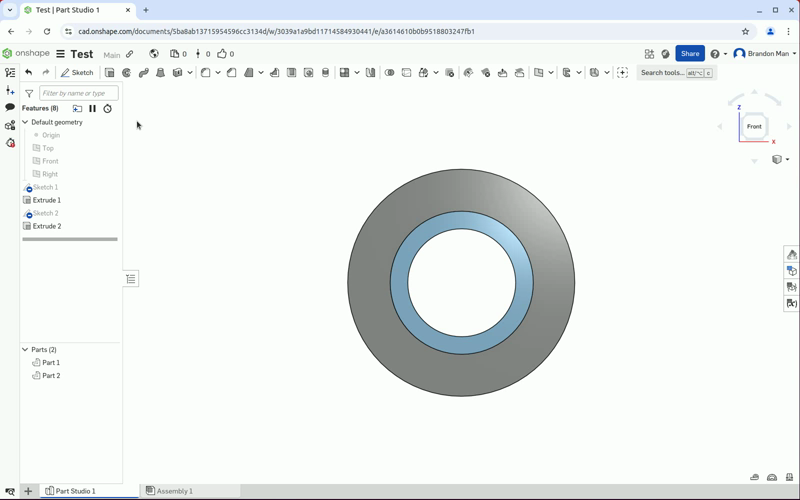
key(shift+h)
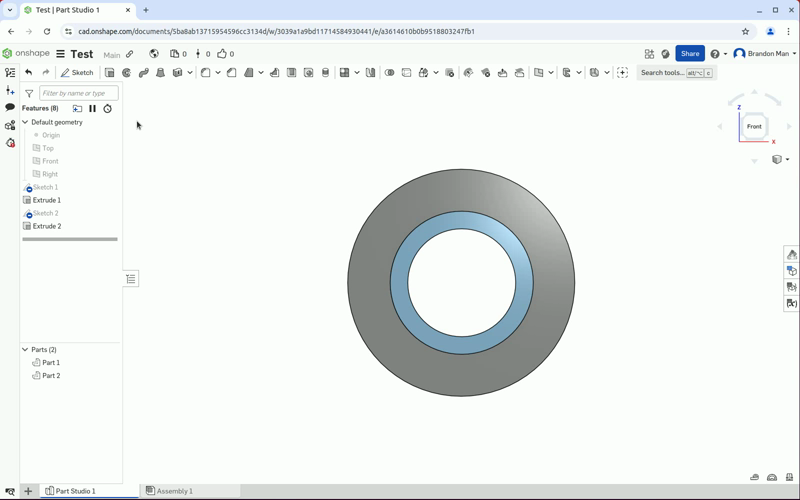
key(shift+h)
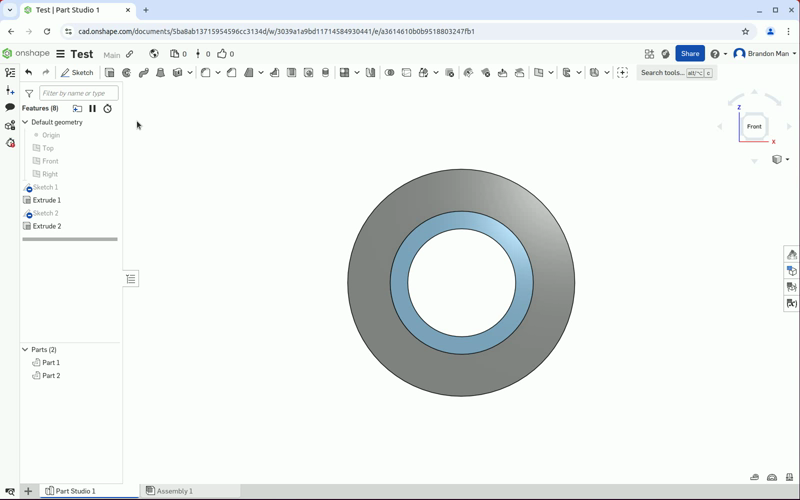
key(shift+7)
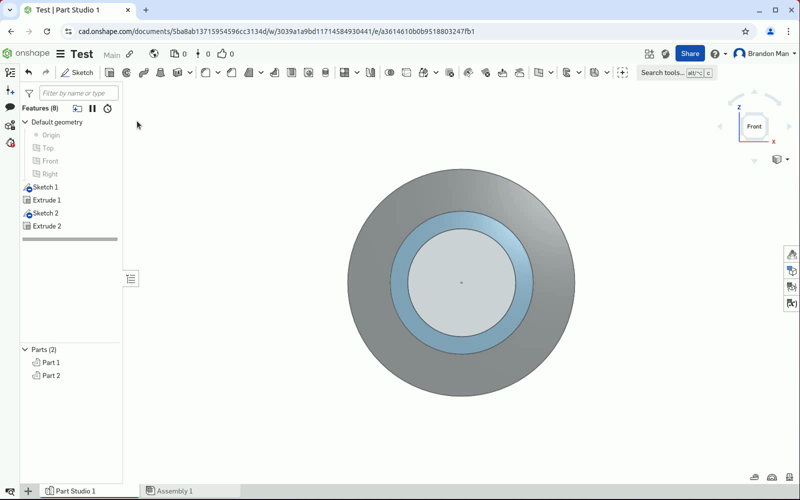
key(left, 2)
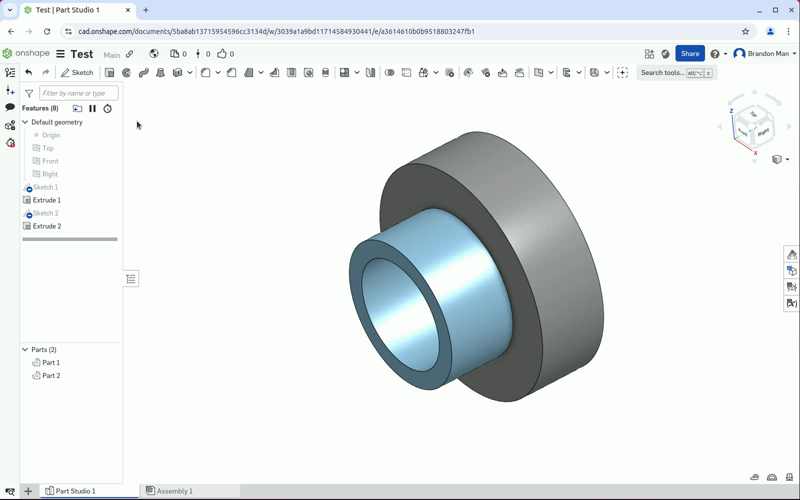
key(down, 2)
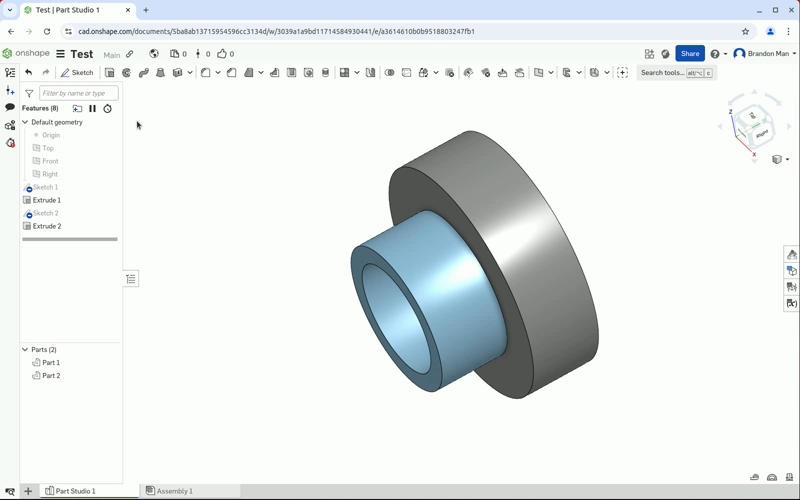
key(up, 2)
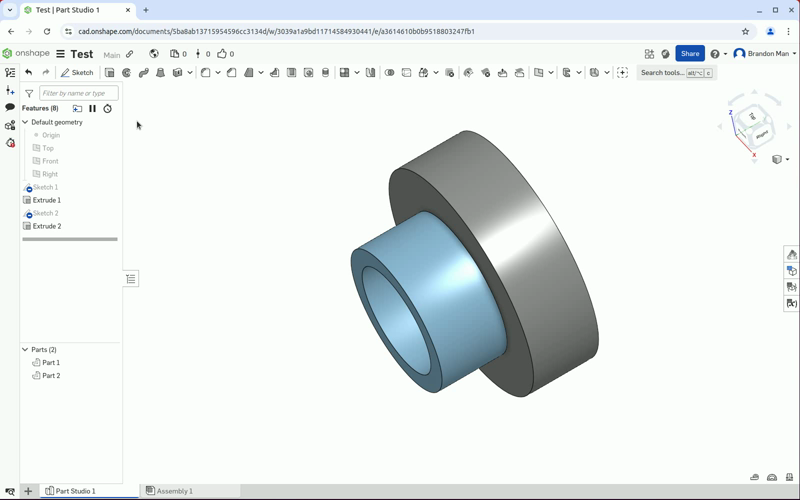
key(right, 2)
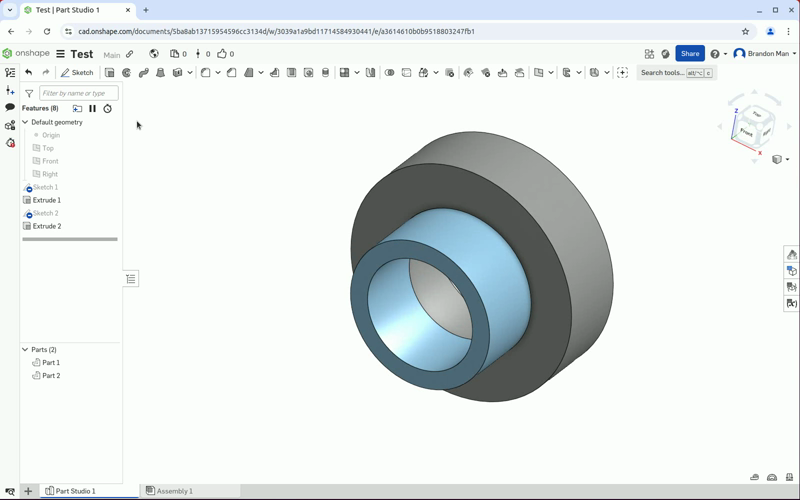
mouse_move(73, 189)
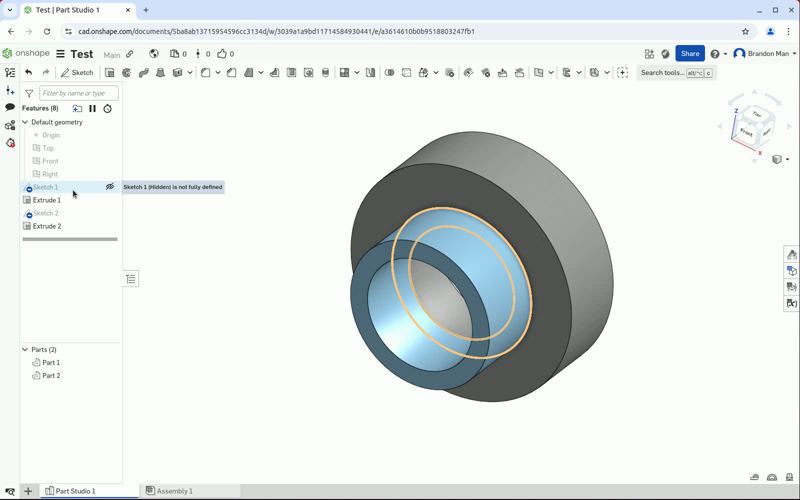
click(73, 189)